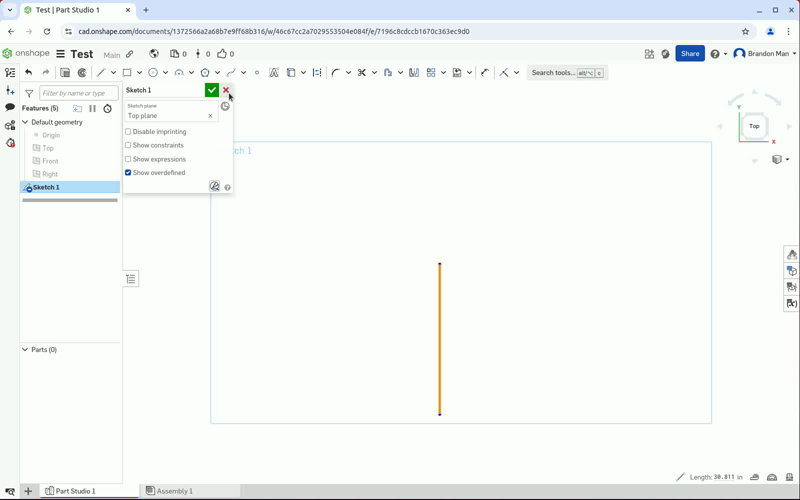
key(shift+h)
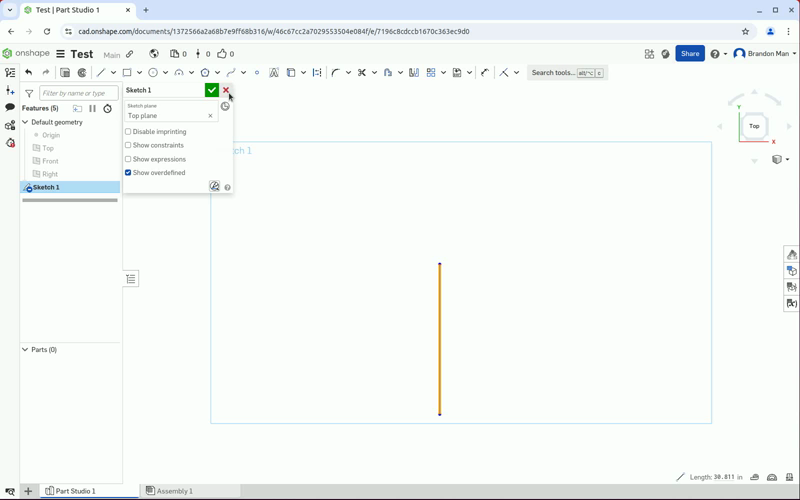
key(shift+s)
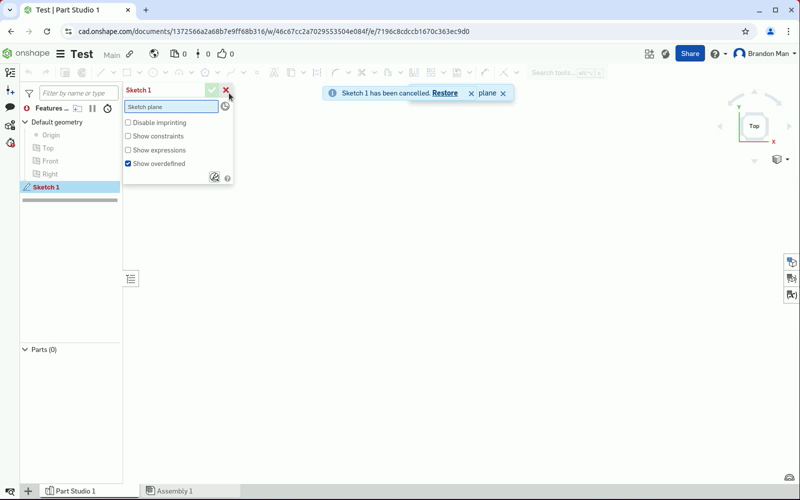
mouse_move(73, 150)
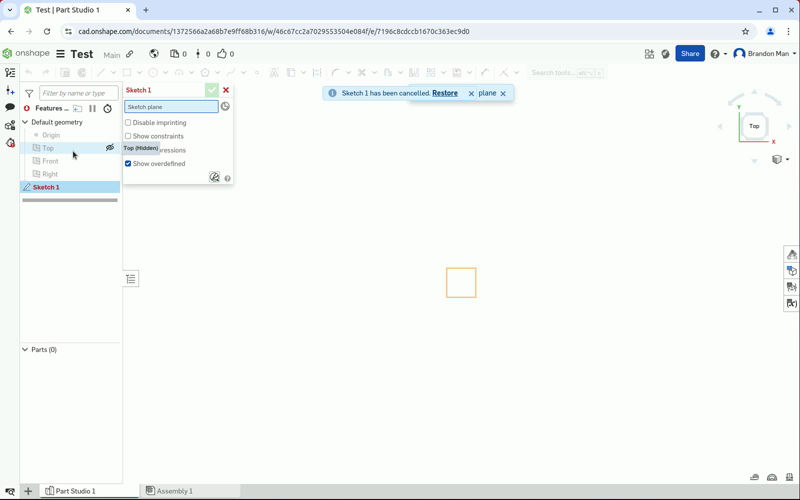
click(73, 150)
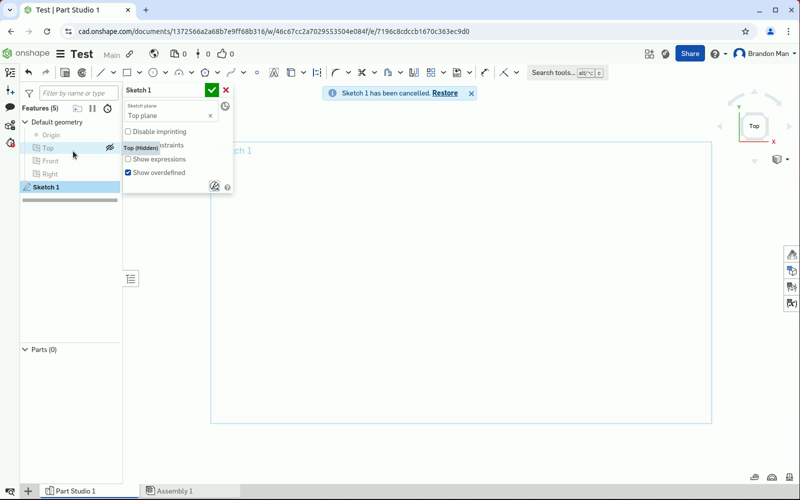
mouse_move(73, 352)
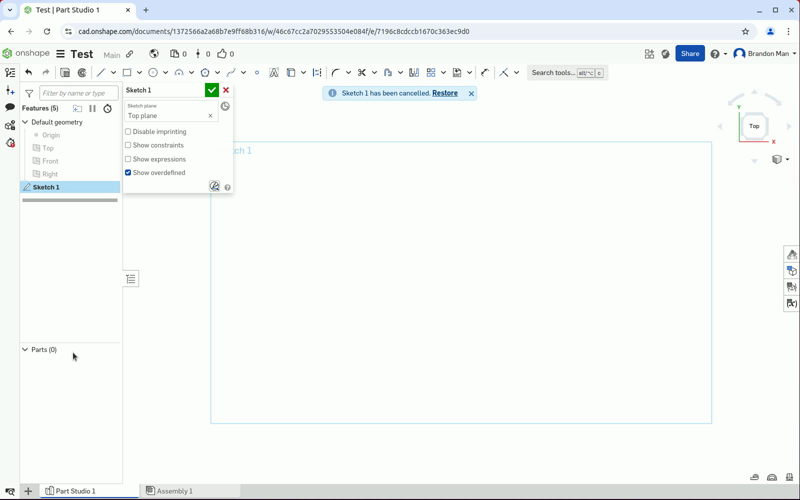
key(y)
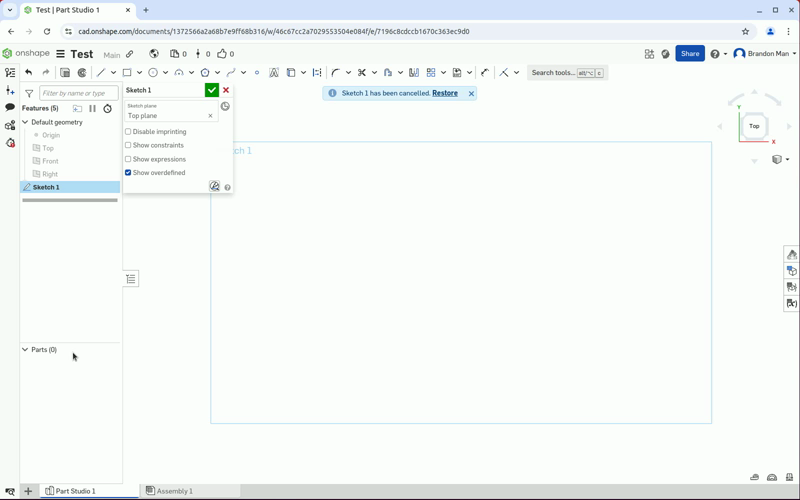
key(l)
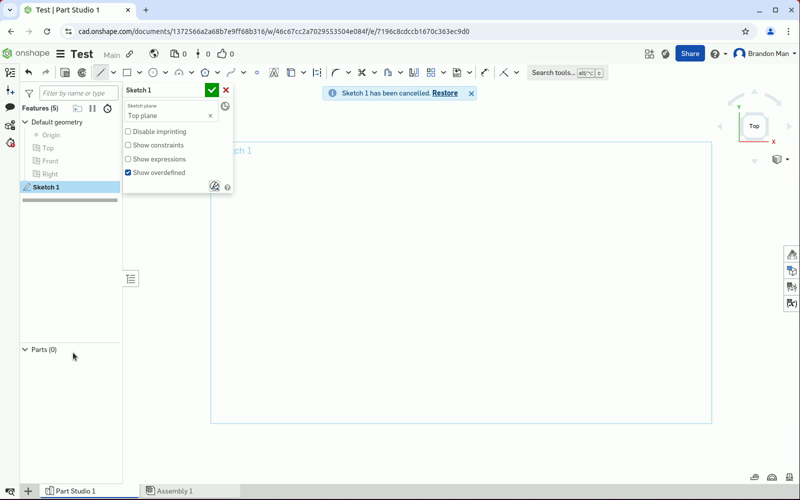
key_down(shift)
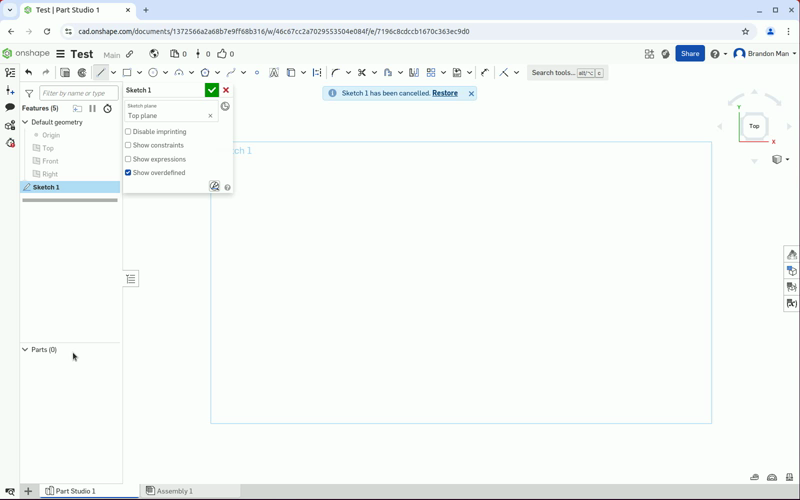
mouse_move(460, 282)
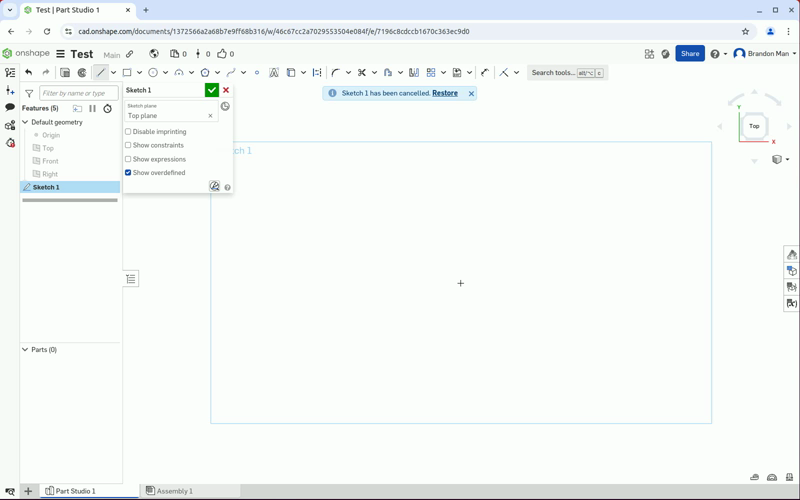
click(460, 282)
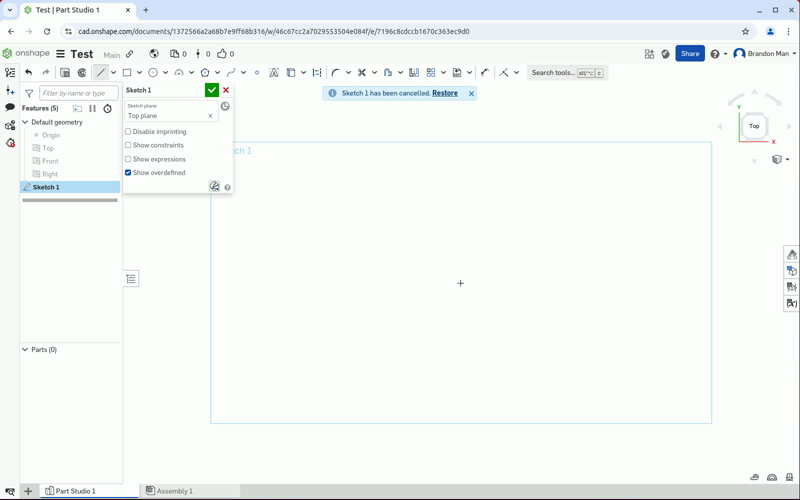
key_up(shift)
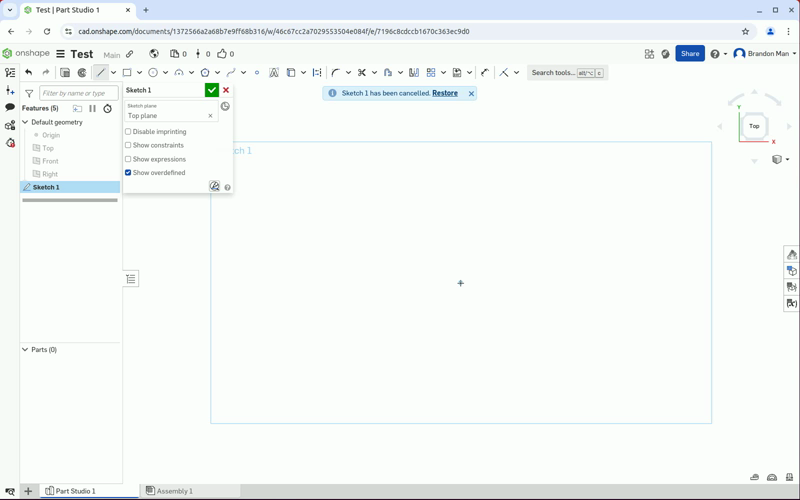
key_down(shift)
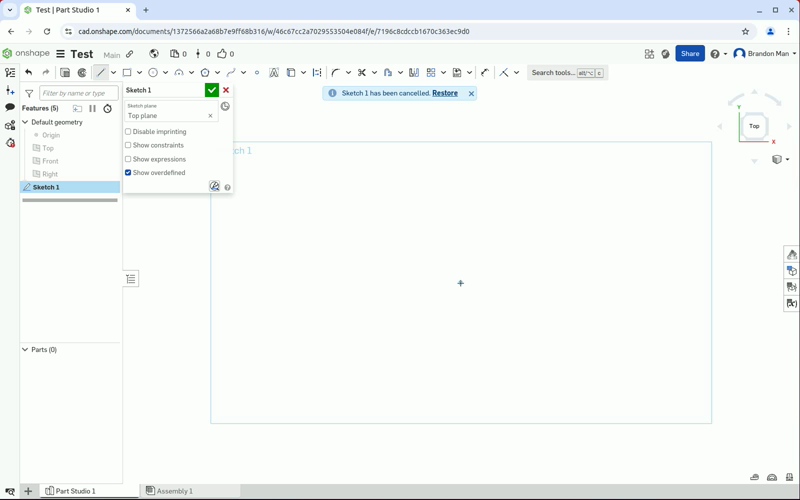
mouse_move(573, 282)
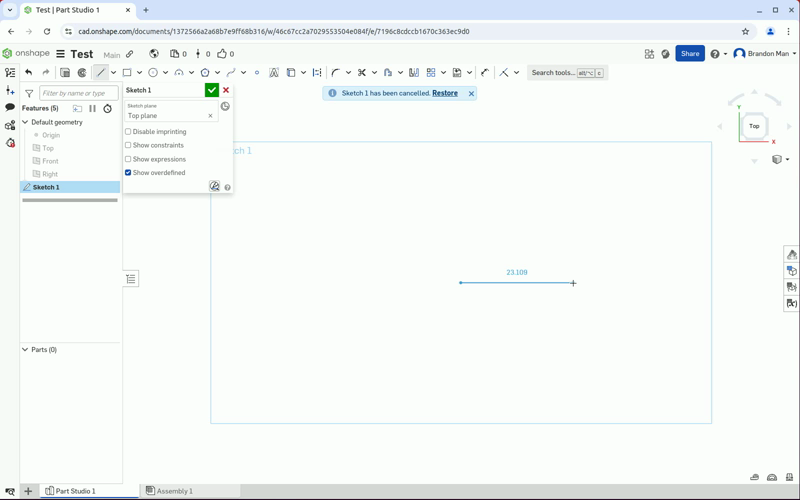
click(573, 282)
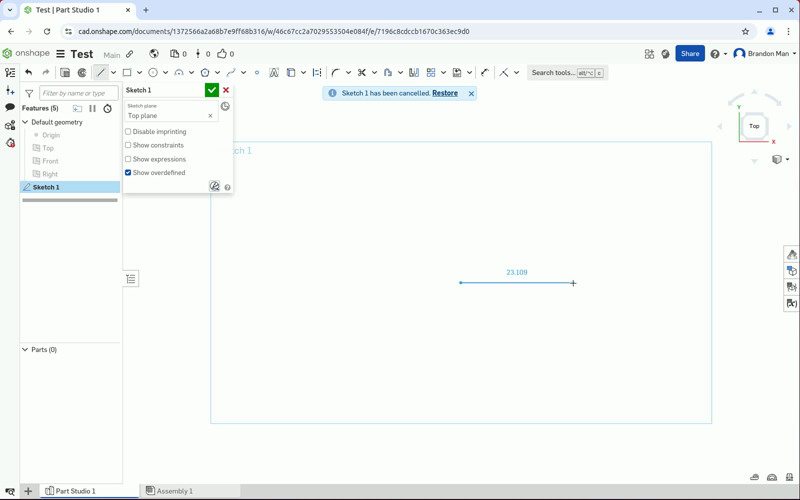
key_up(shift)
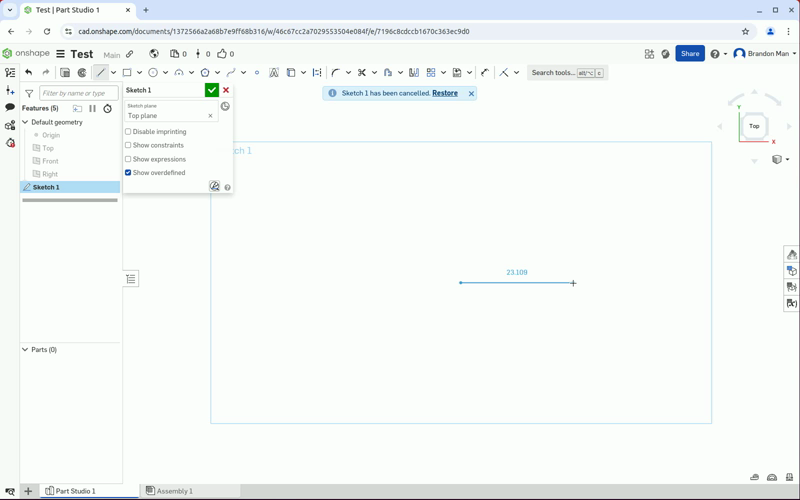
key_down(shift)
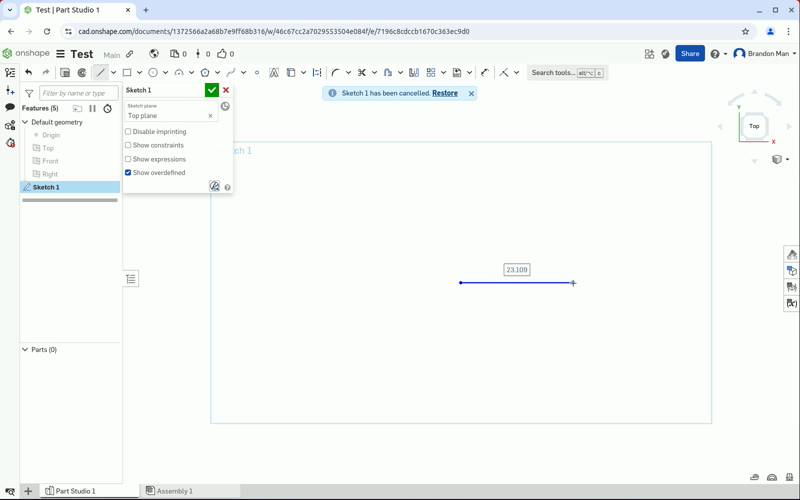
mouse_move(573, 215)
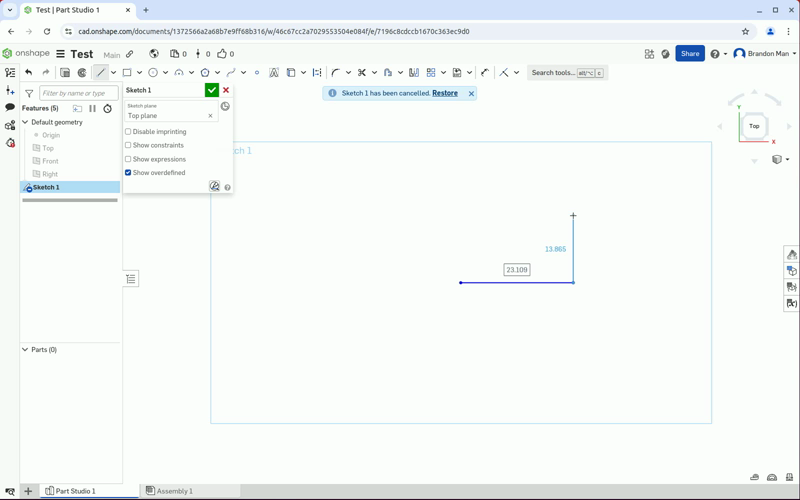
click(573, 215)
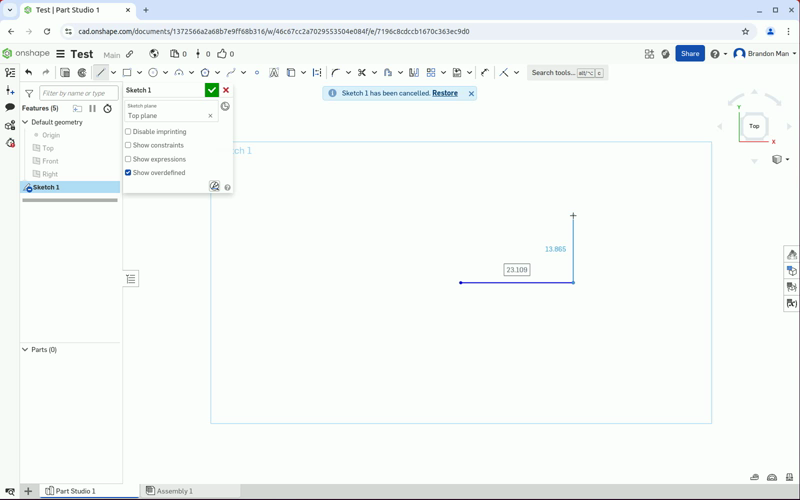
key_up(shift)
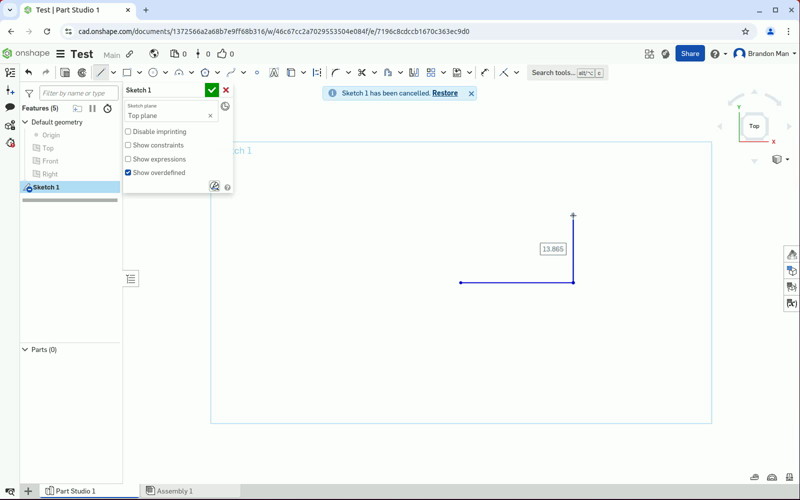
key_down(shift)
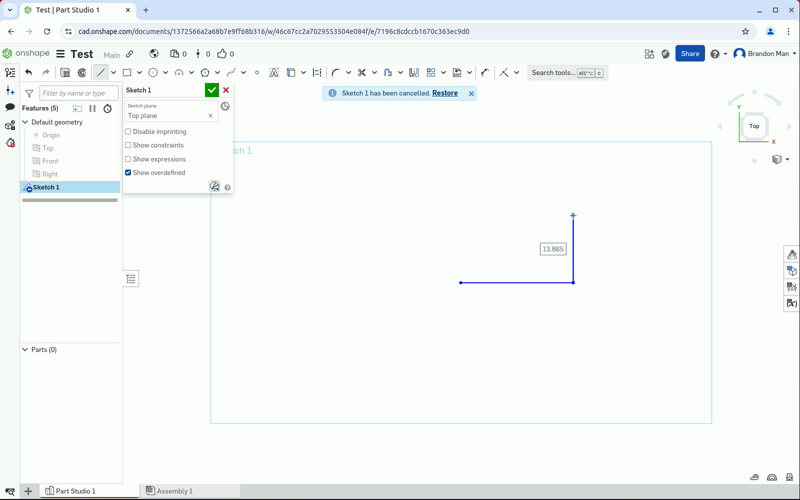
mouse_move(460, 215)
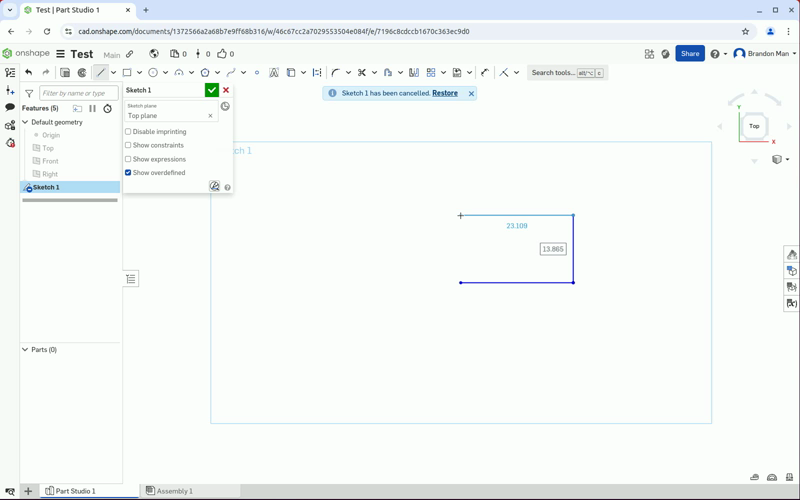
click(460, 215)
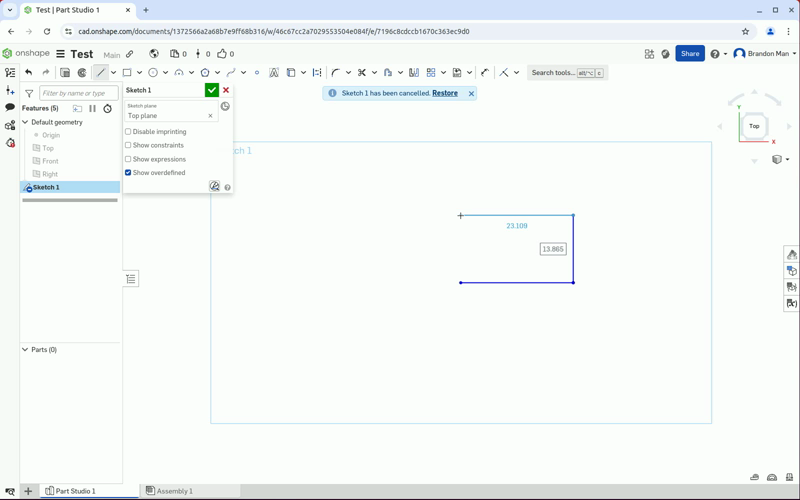
key_up(shift)
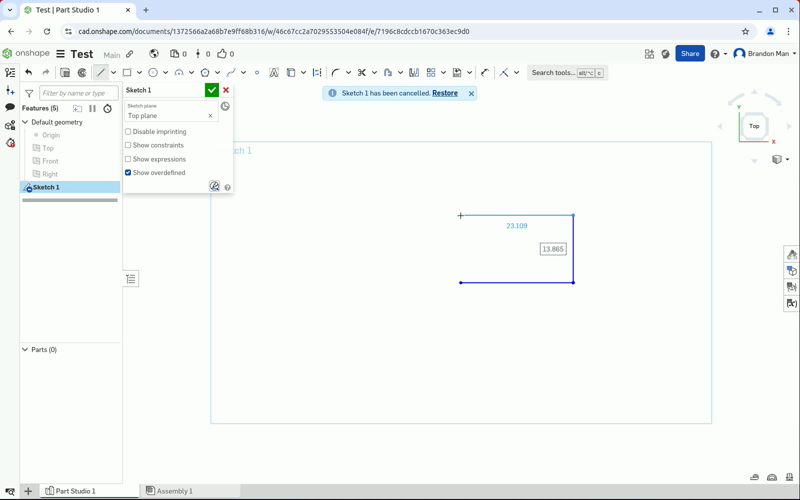
key_down(shift)
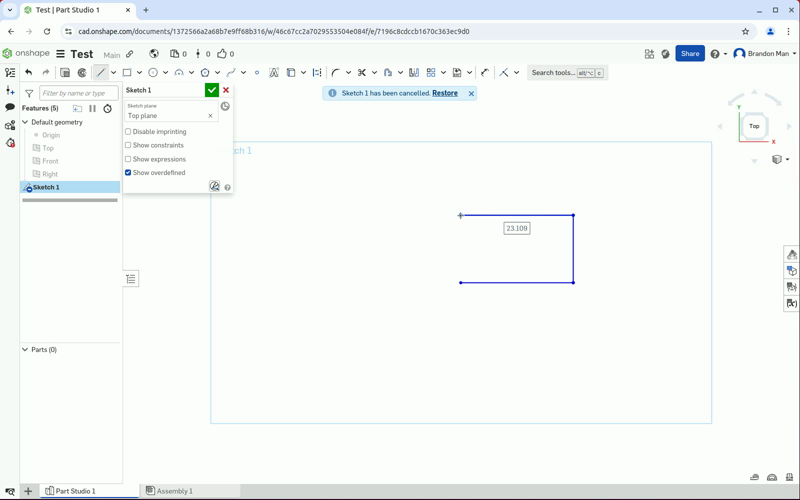
mouse_move(460, 282)
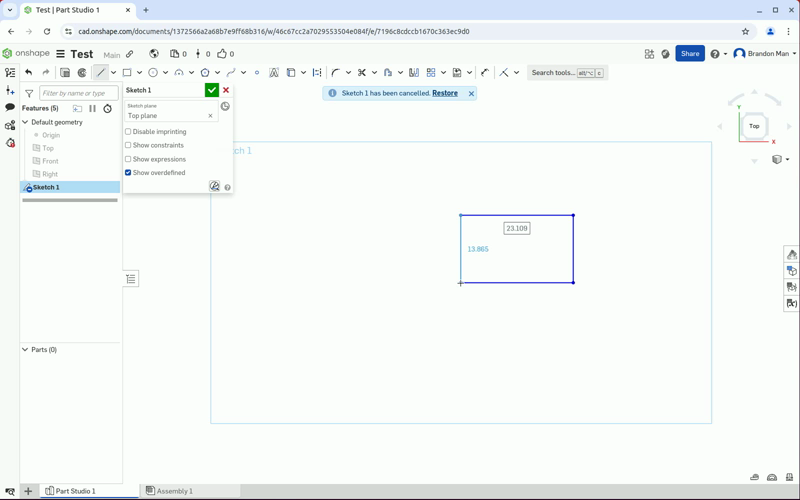
key_up(shift)
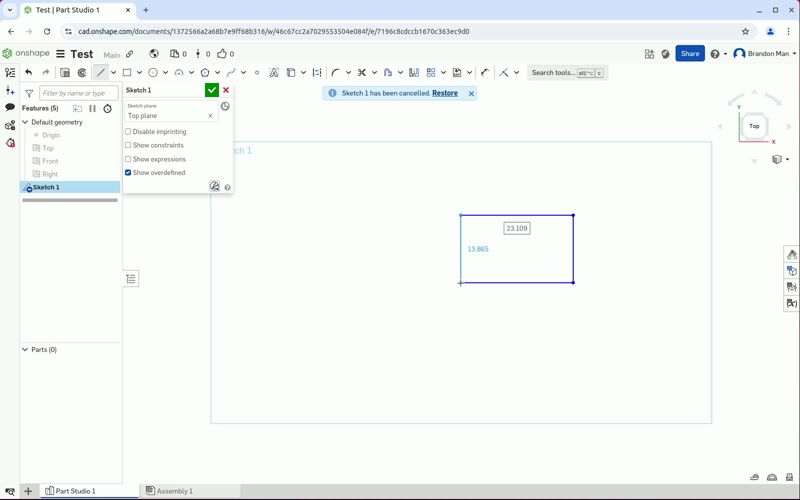
click(460, 282)
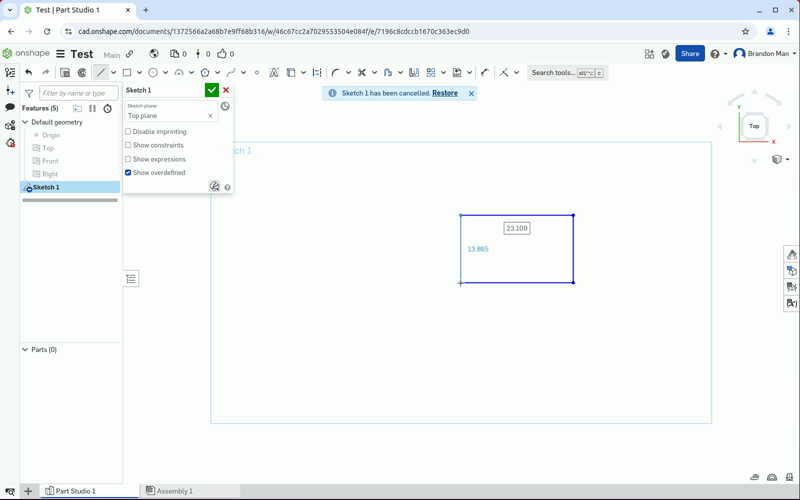
key(esc)
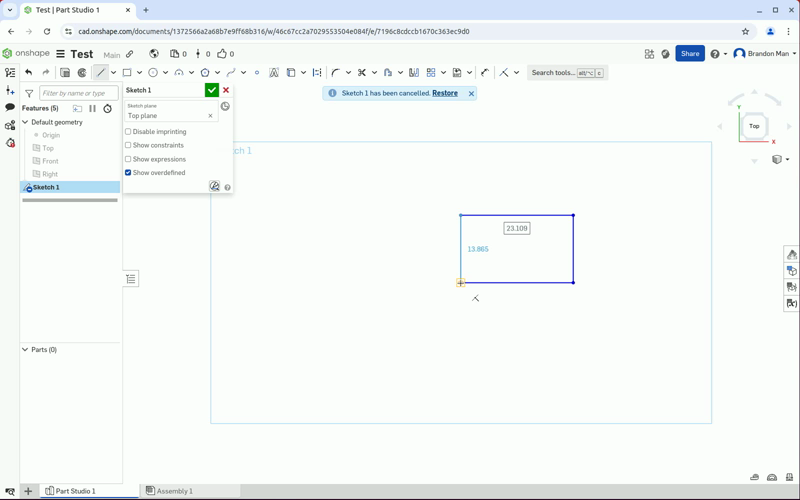
mouse_move(557, 242)
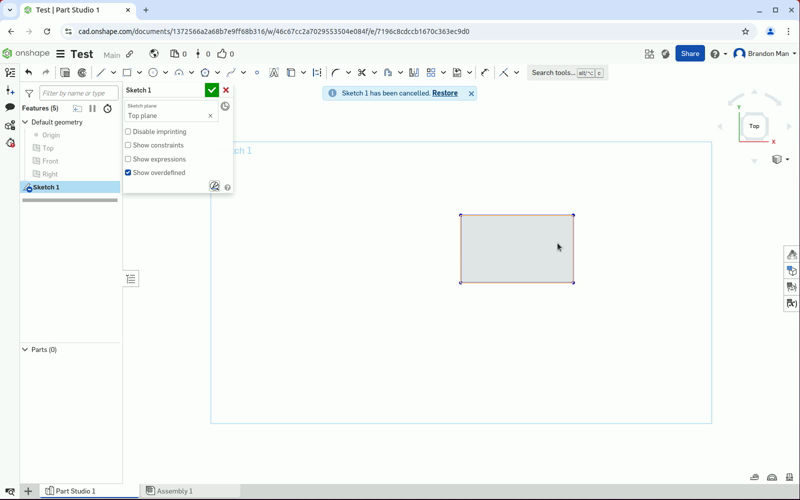
click(557, 242)
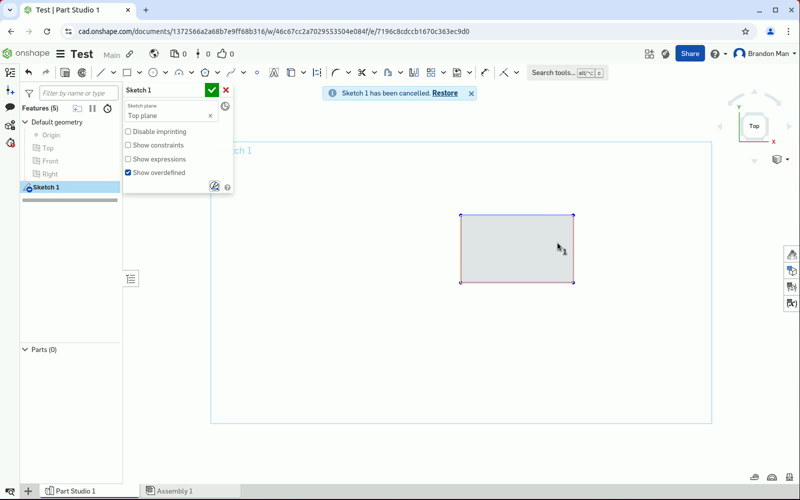
mouse_move(73, 352)
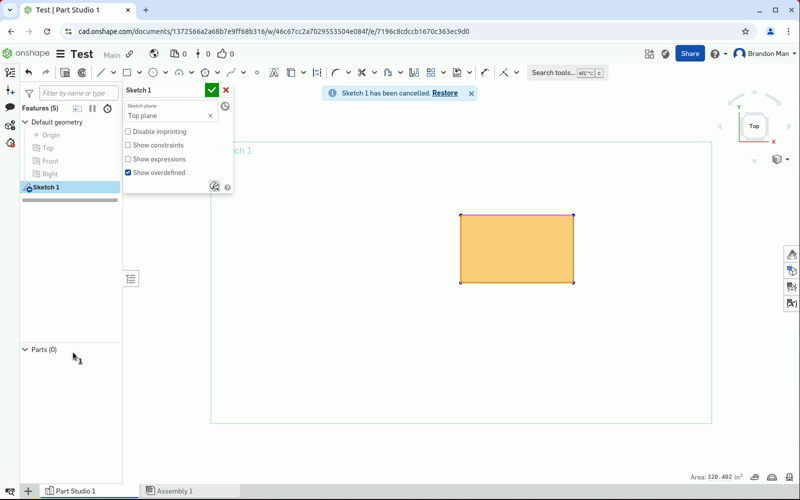
key(shift+y)
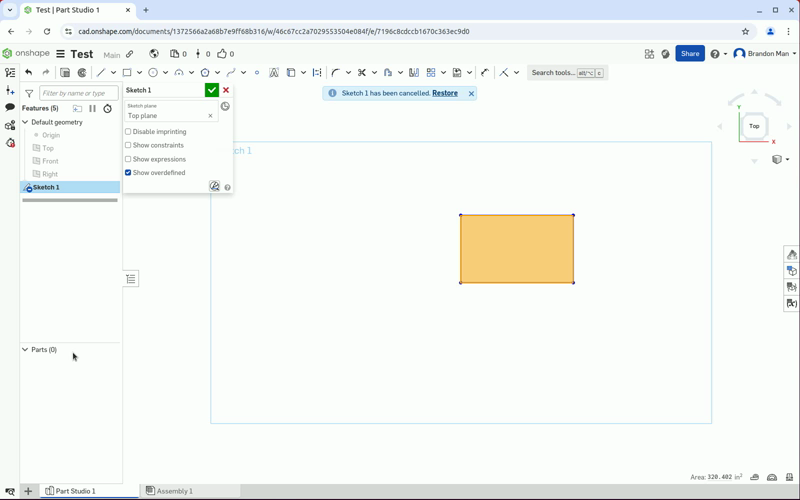
key(shift+e)
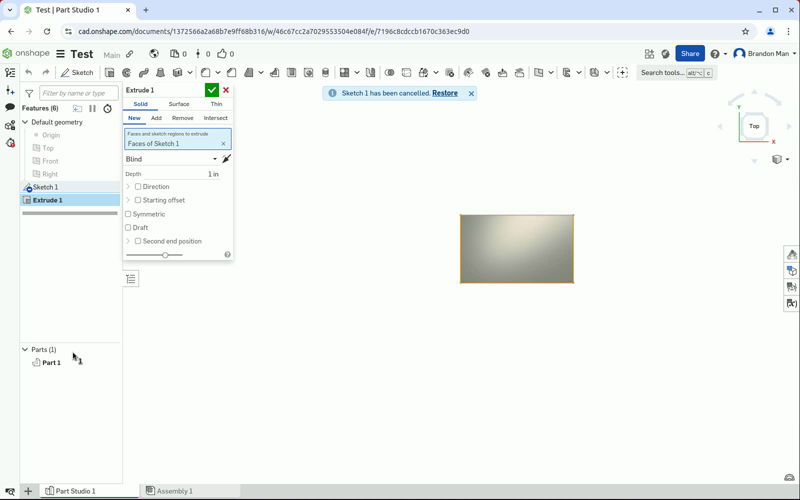
mouse_move(143, 106)
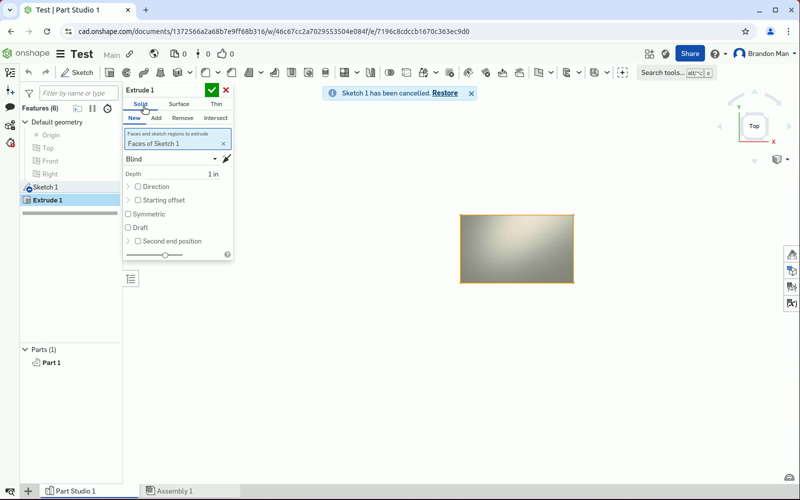
click(143, 106)
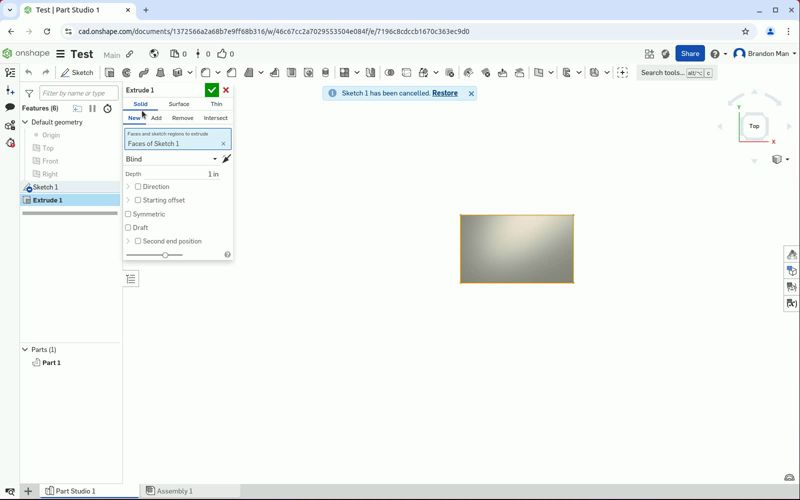
mouse_move(137, 120)
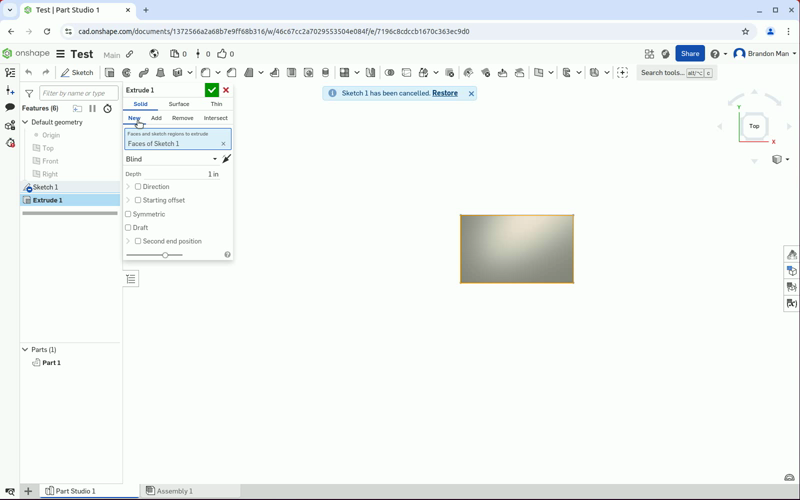
click(137, 120)
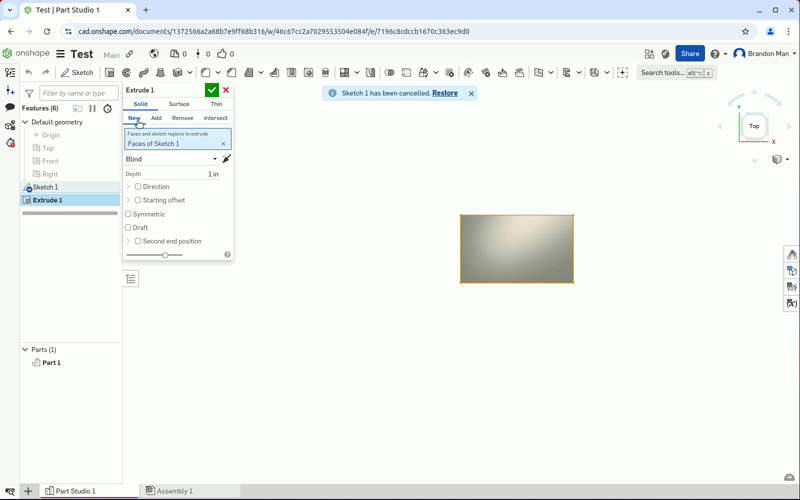
key(tab, 4)
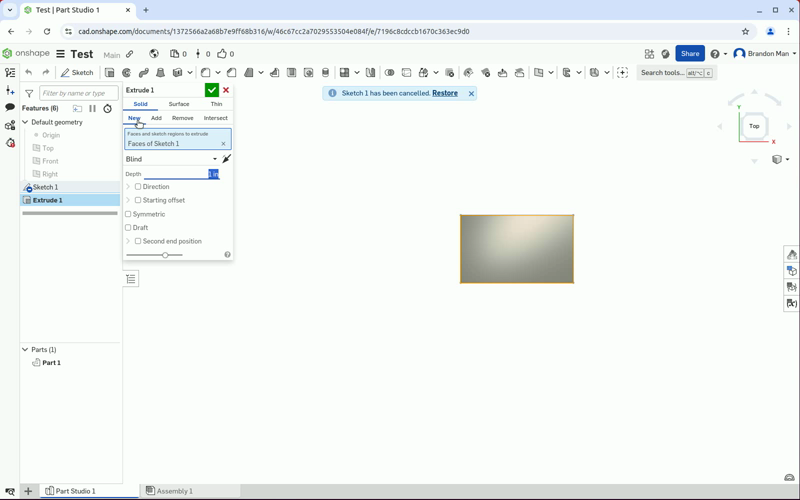
text(0.963)
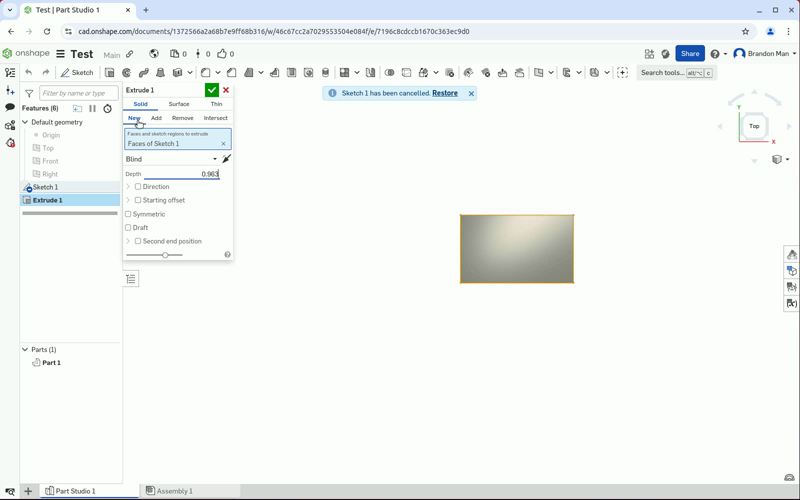
key(enter)
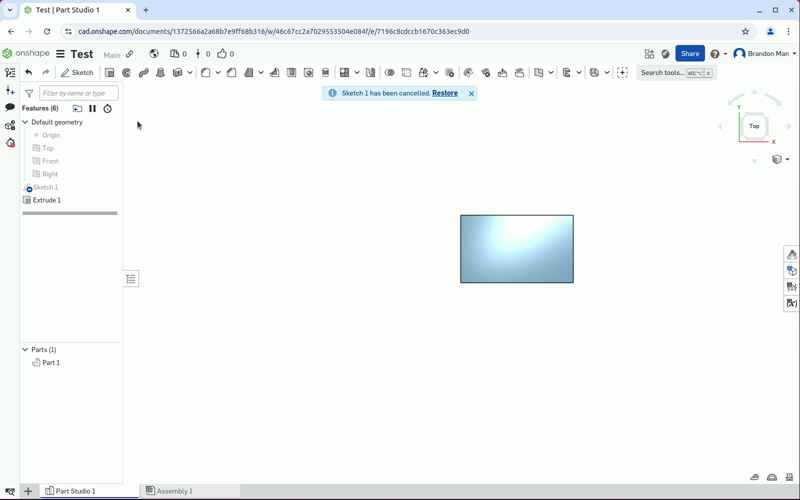
key(shift+h)
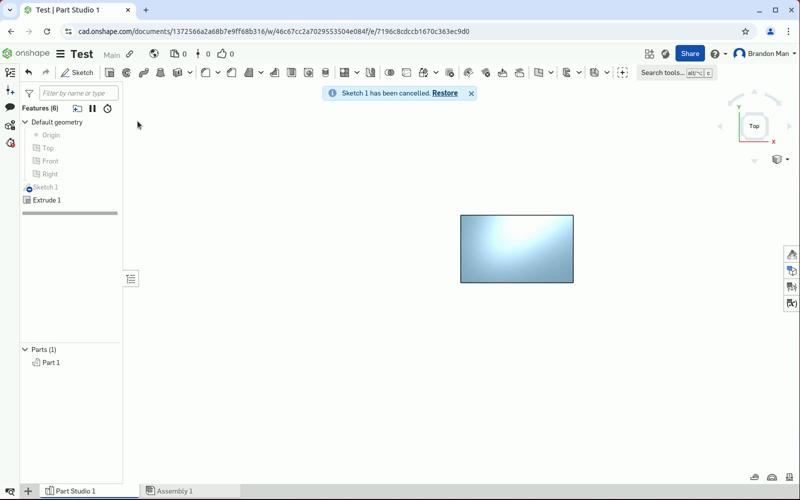
key(shift+h)
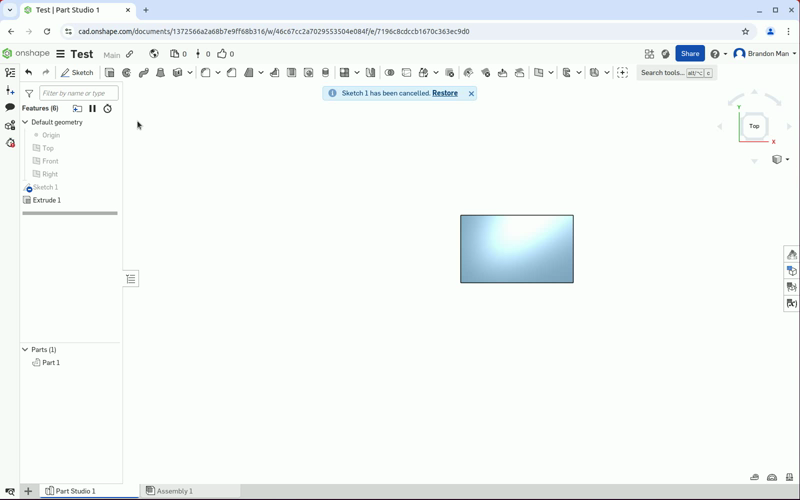
mouse_move(73, 189)
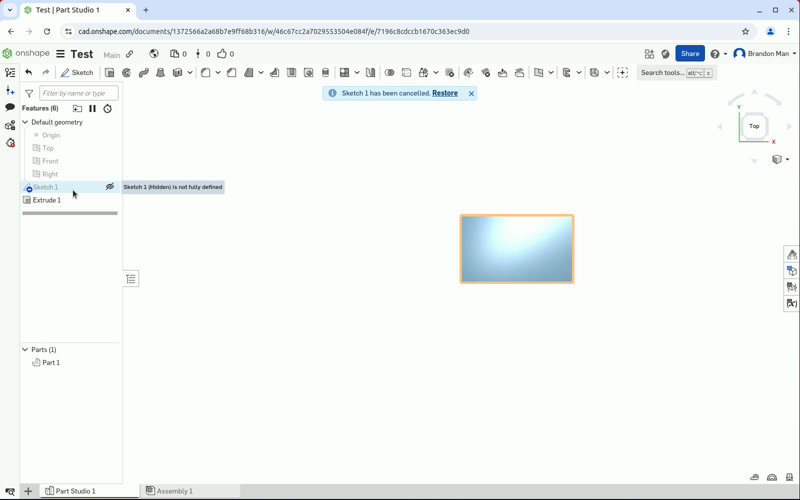
click(73, 189)
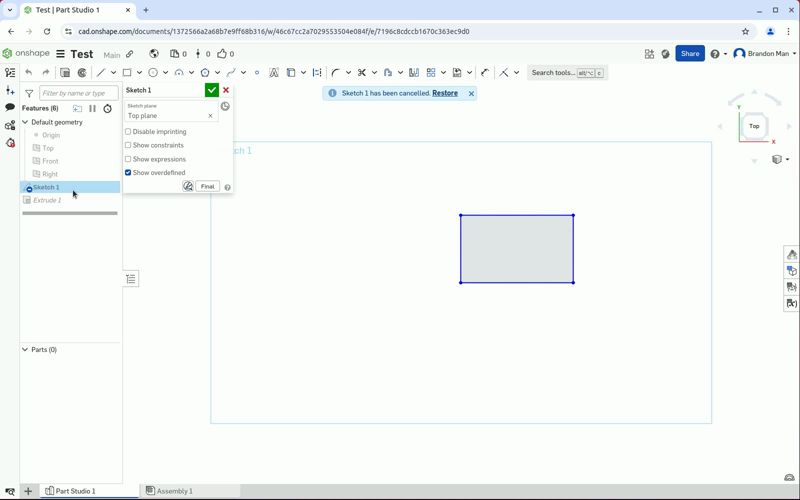
mouse_move(229, 92)
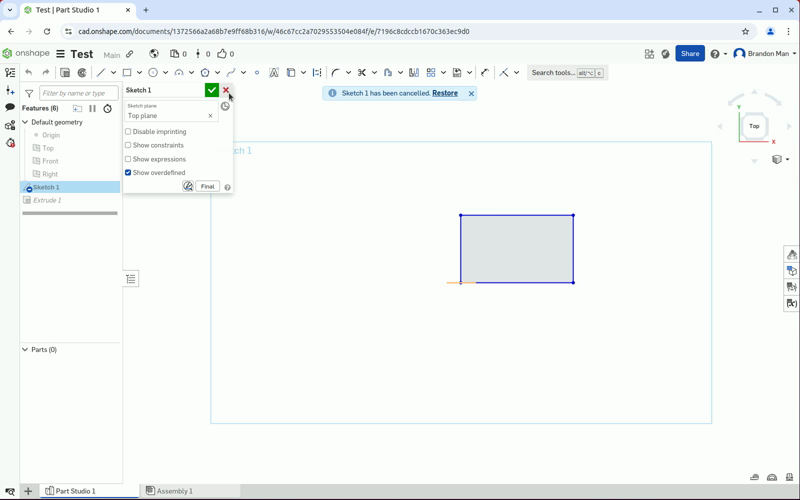
click(229, 92)
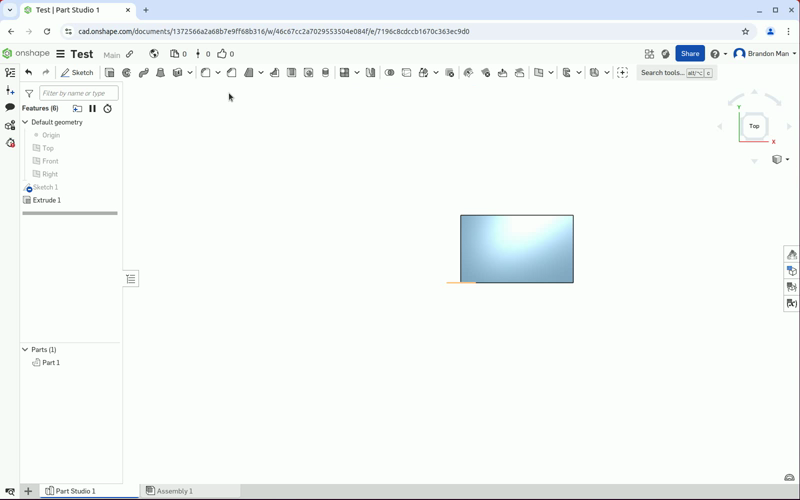
mouse_move(541, 75)
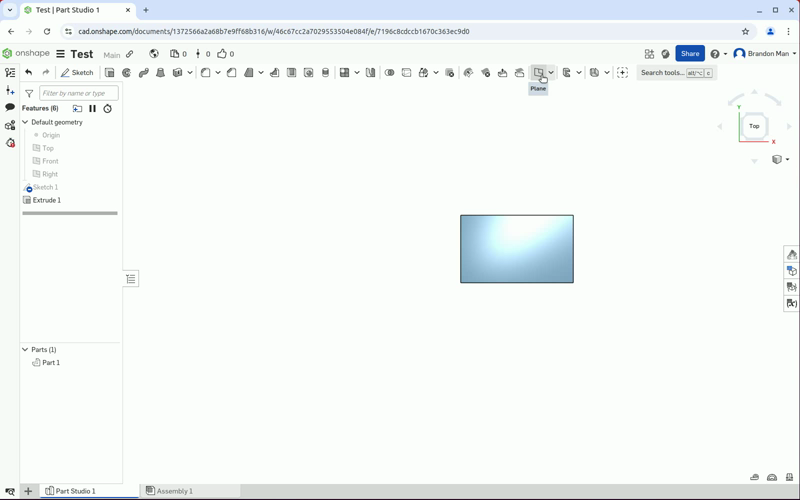
click(541, 75)
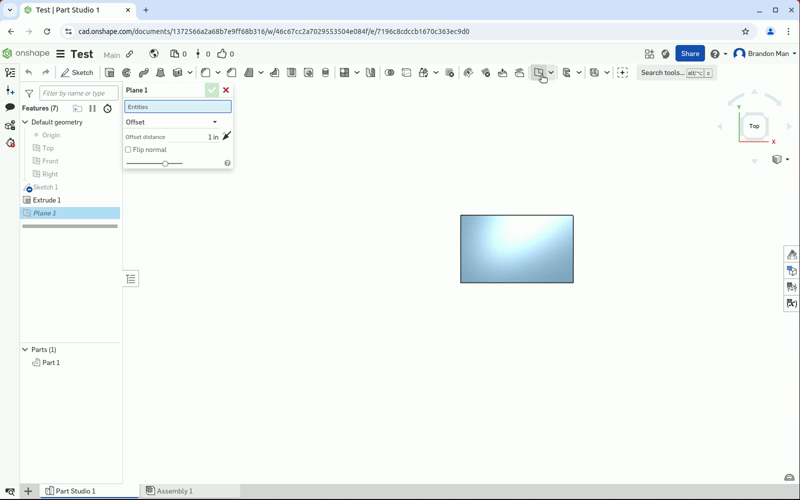
mouse_move(73, 150)
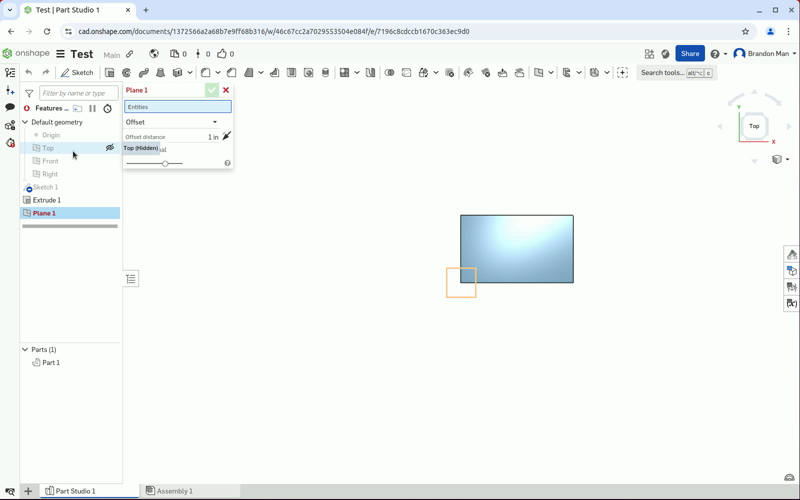
click(73, 150)
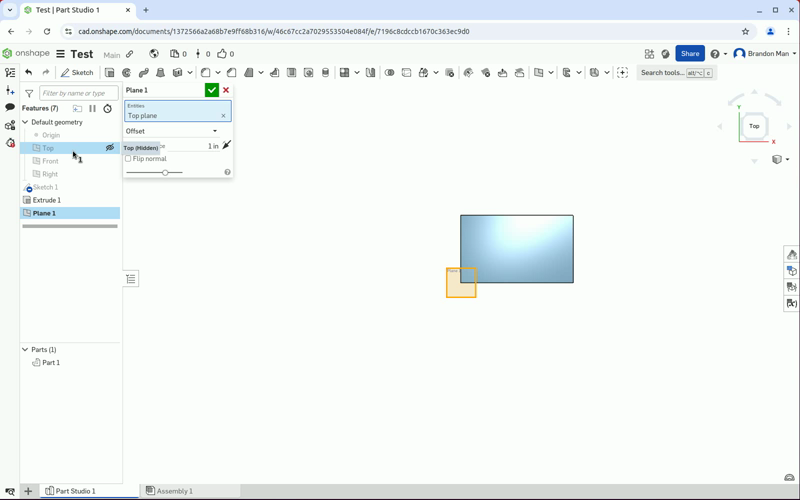
key(tab, 2)
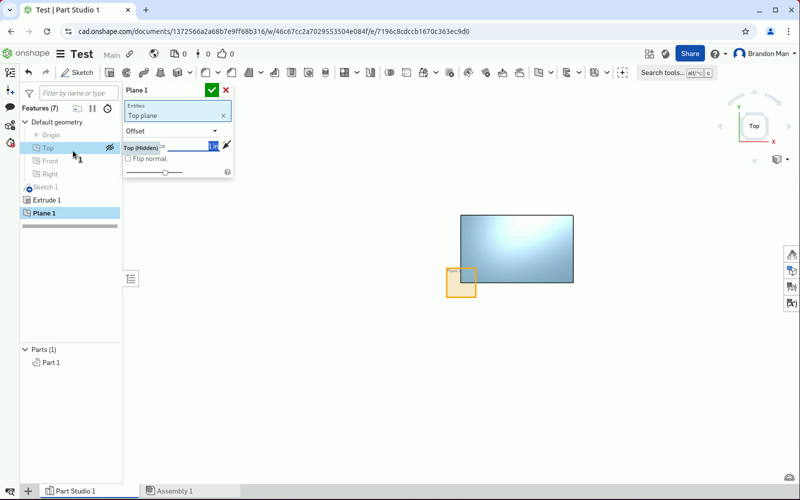
text(0.955)
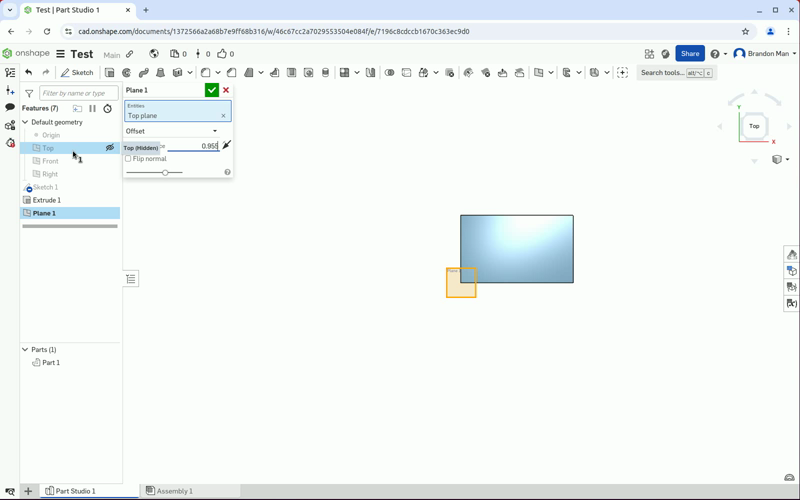
key(enter, 2)
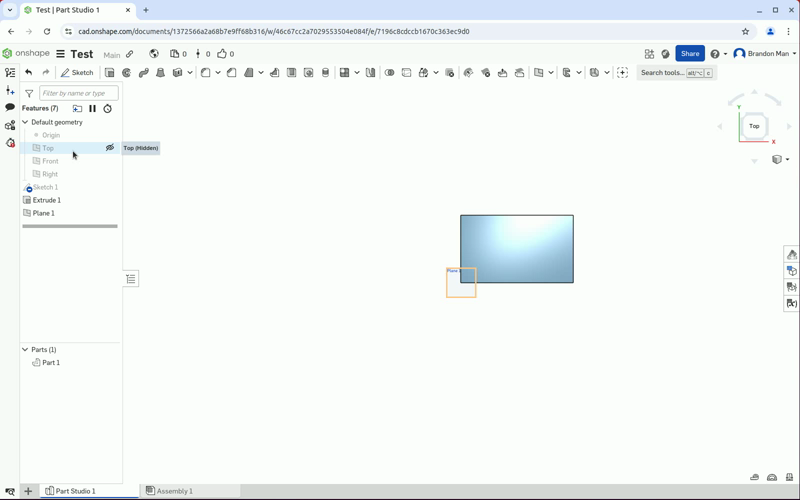
key(shift+s)
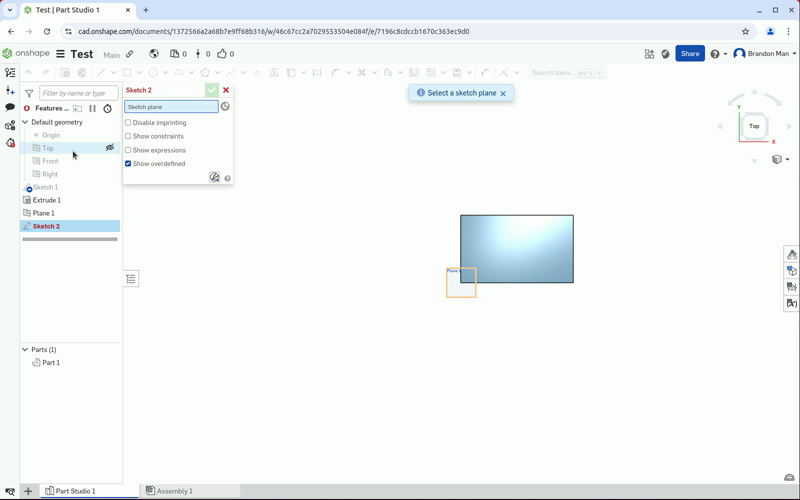
mouse_move(73, 215)
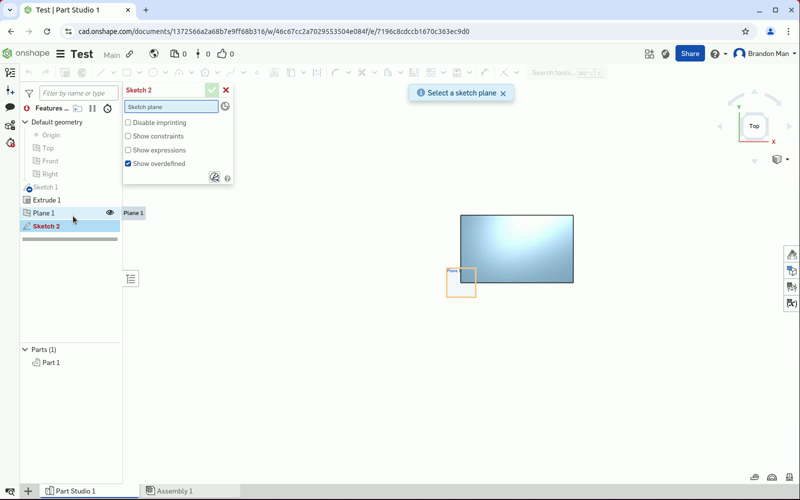
click(73, 215)
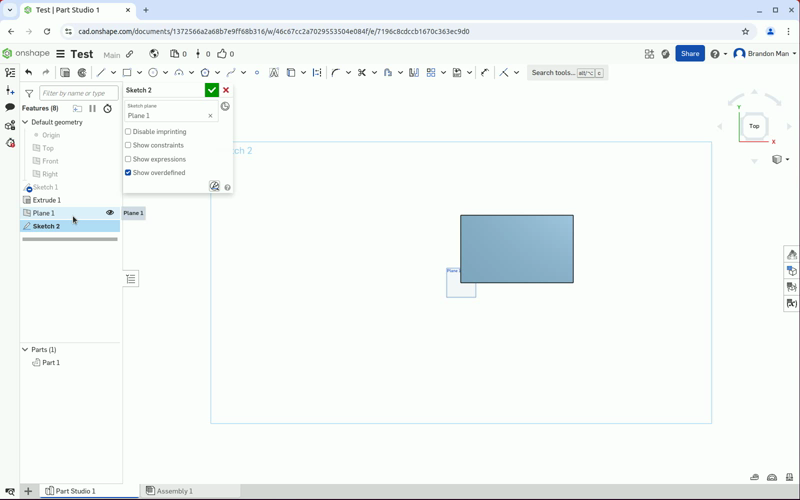
mouse_move(73, 352)
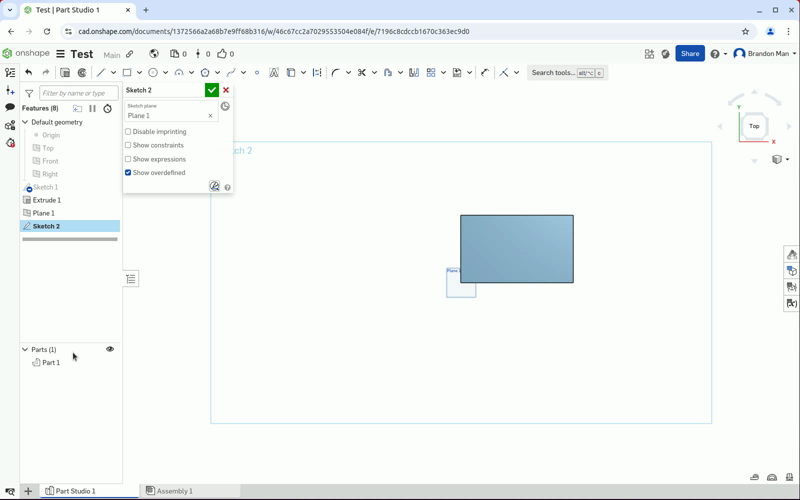
key(y)
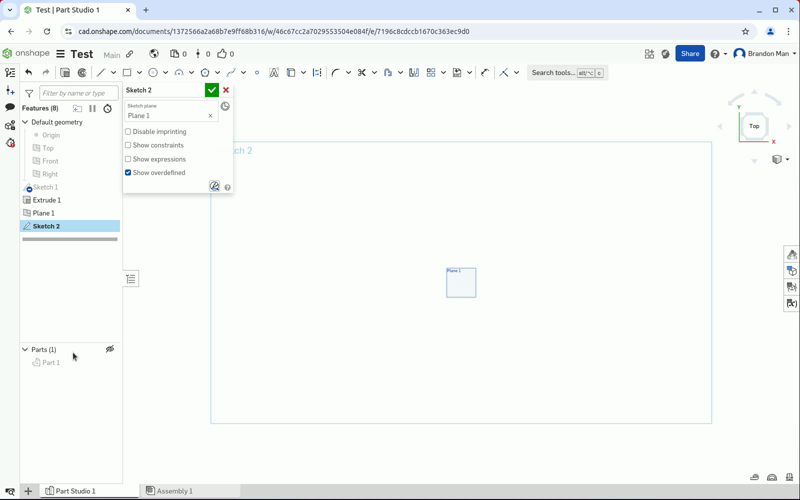
key(l)
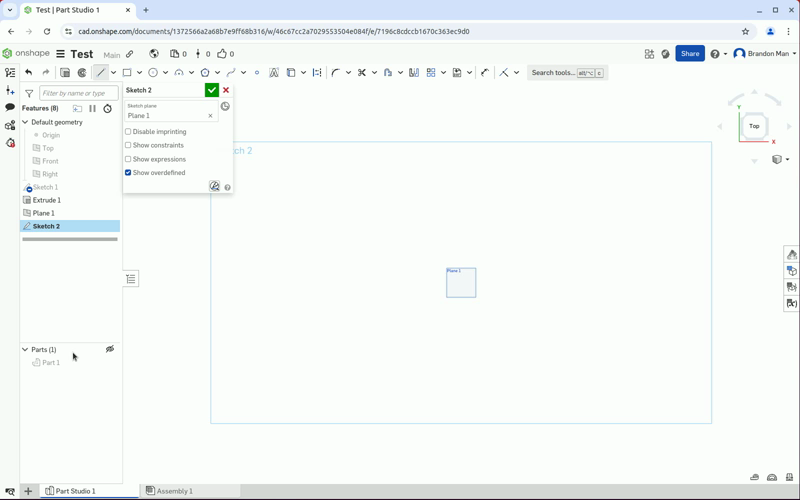
key_down(shift)
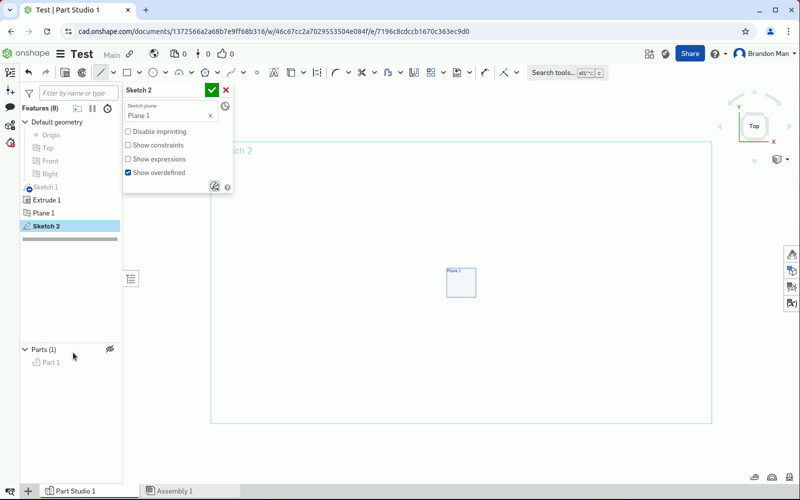
mouse_move(463, 280)
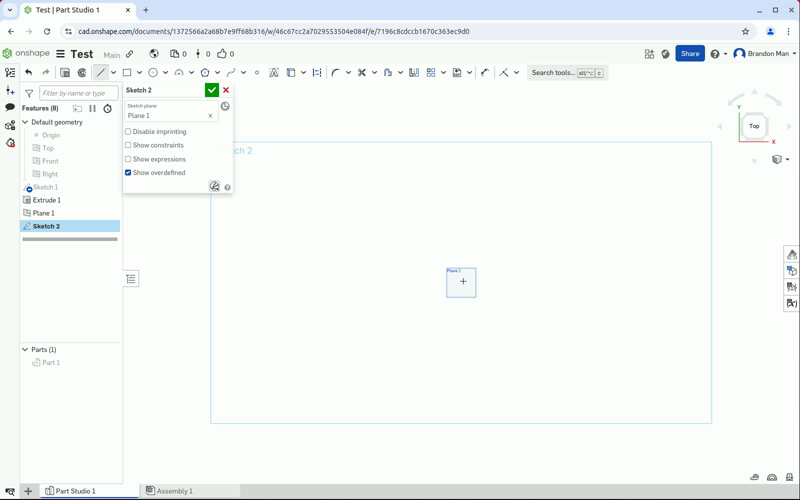
click(463, 280)
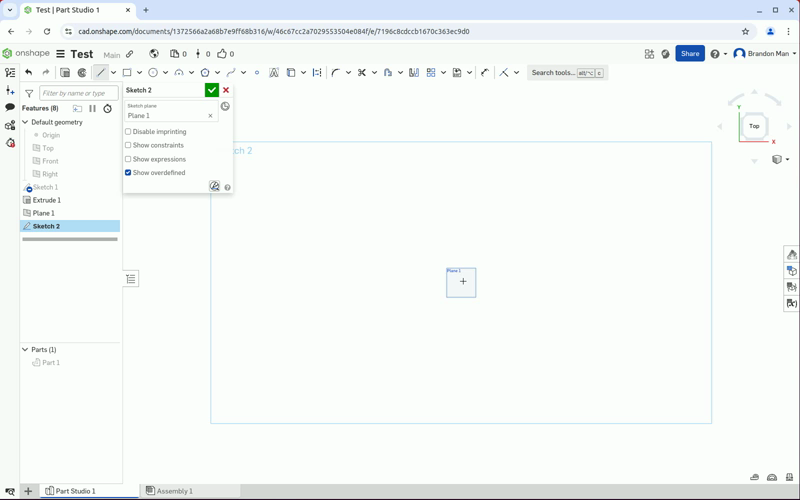
key_up(shift)
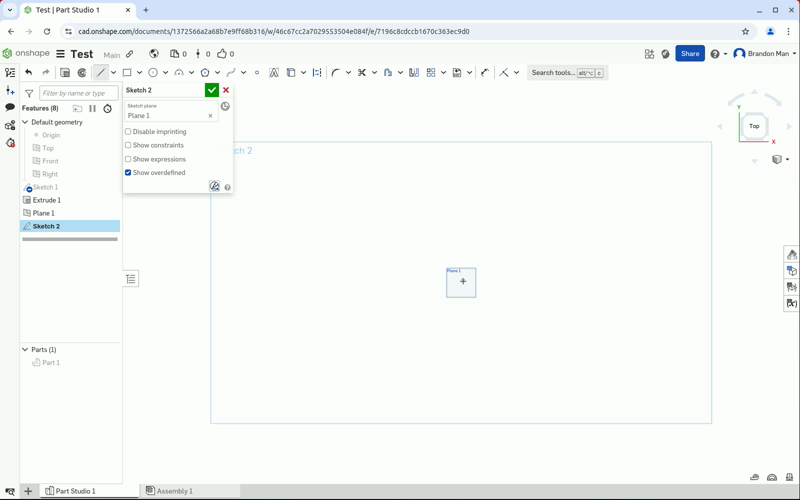
key_down(shift)
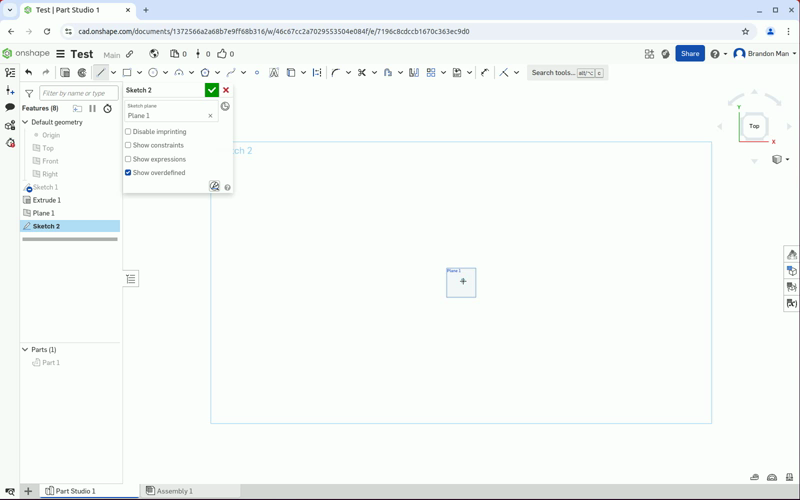
mouse_move(570, 280)
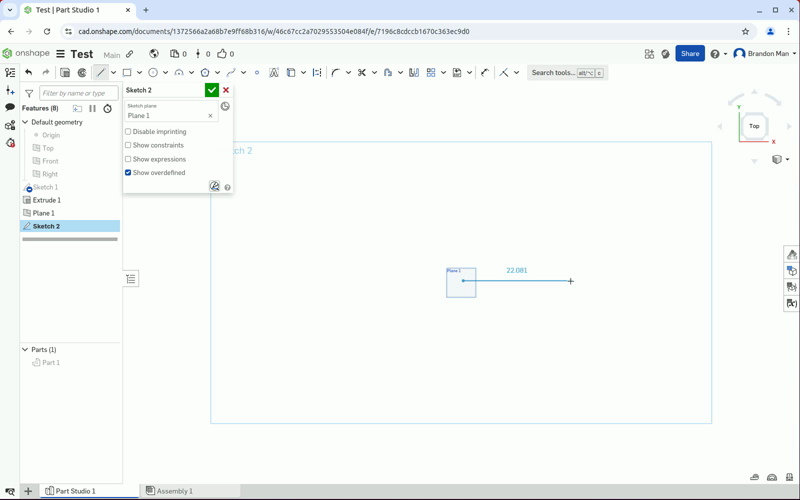
click(570, 280)
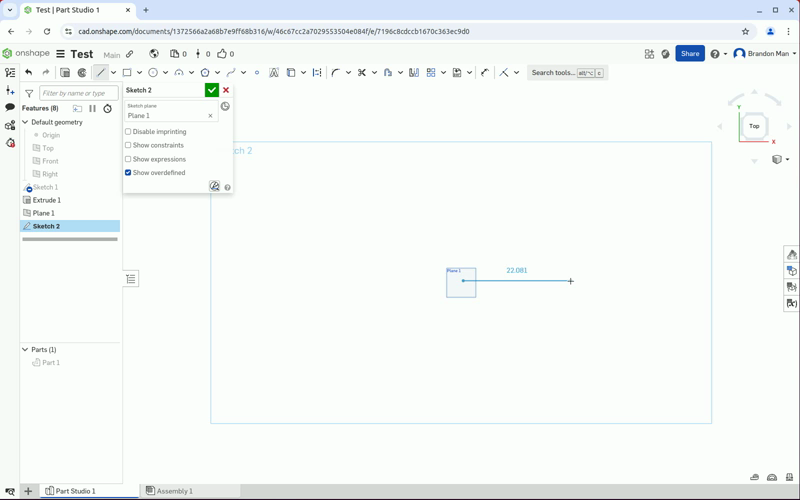
key_up(shift)
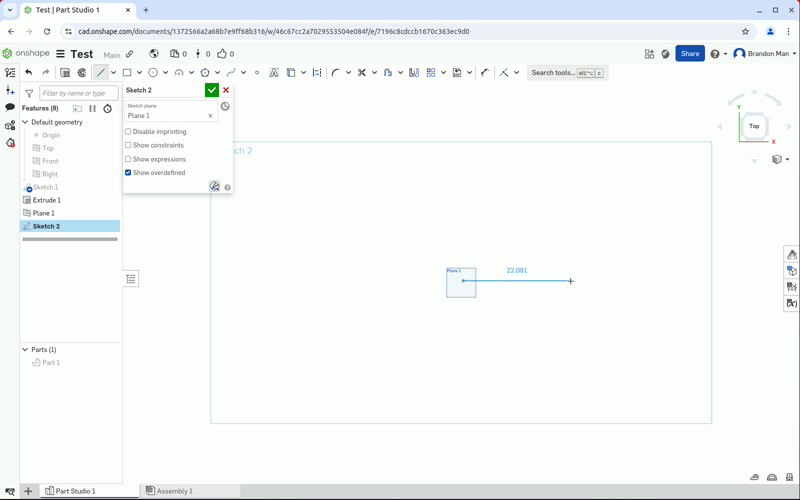
key_down(shift)
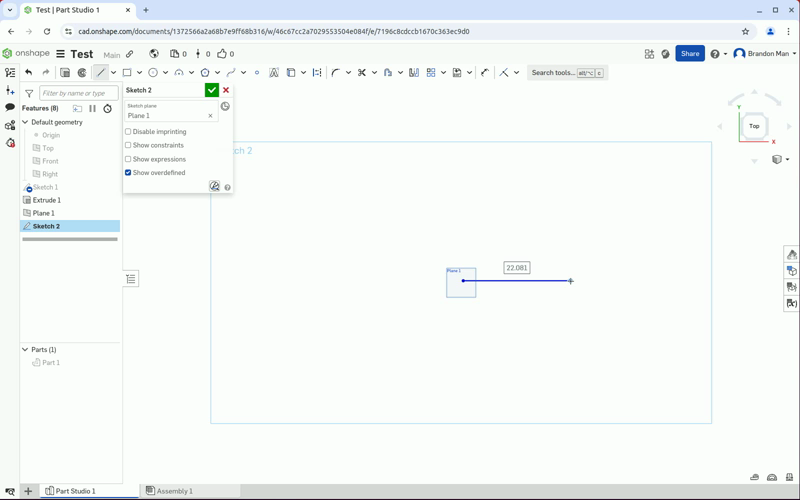
mouse_move(570, 218)
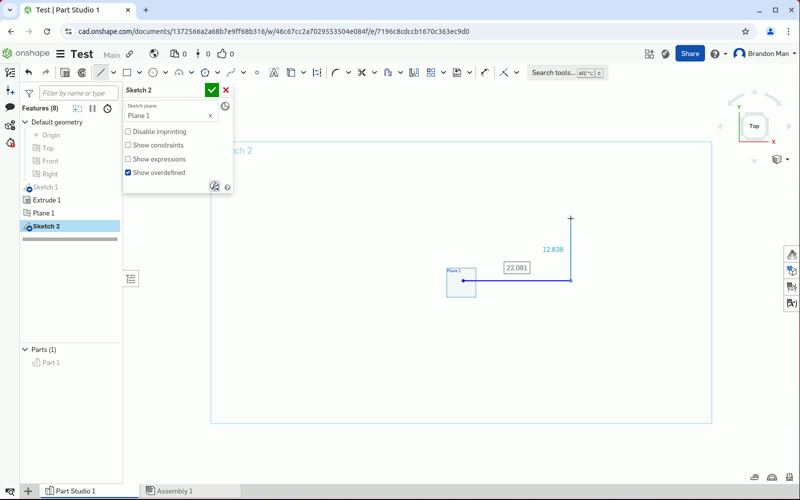
click(570, 218)
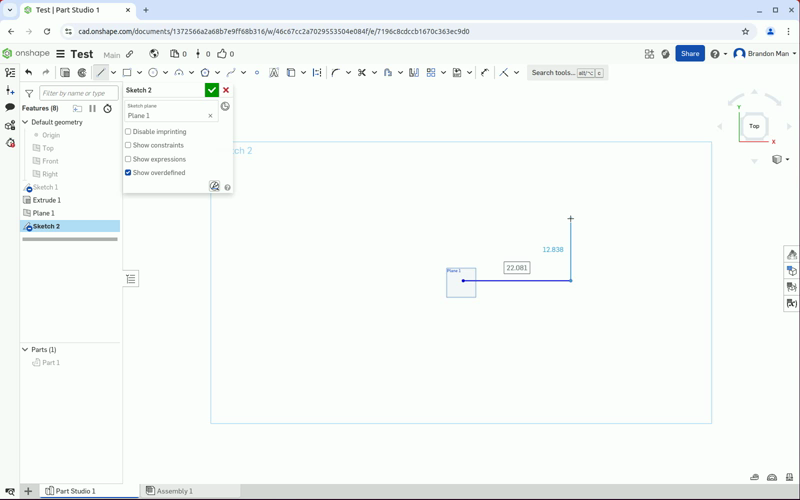
key_up(shift)
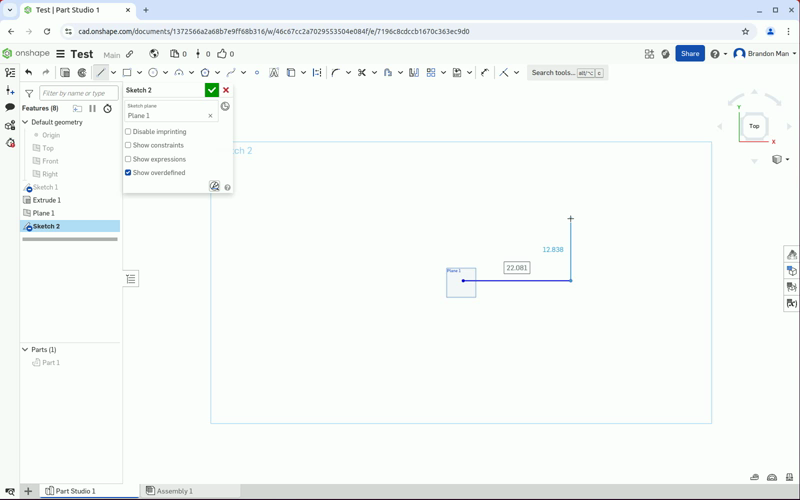
key_down(shift)
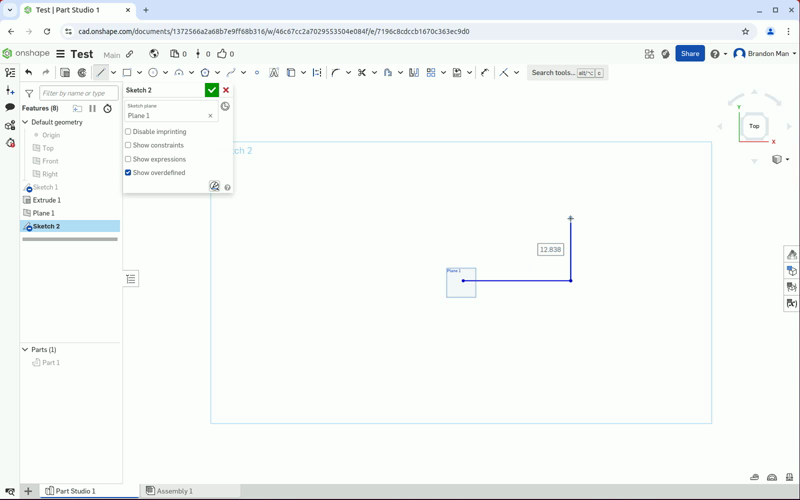
mouse_move(463, 218)
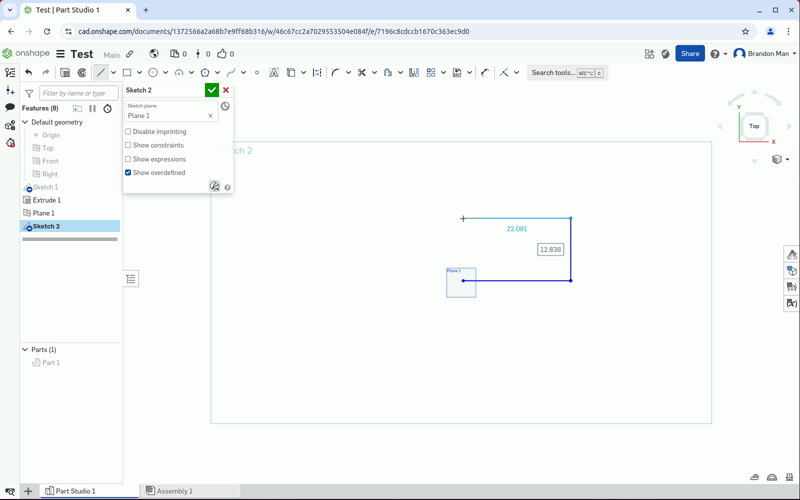
click(463, 218)
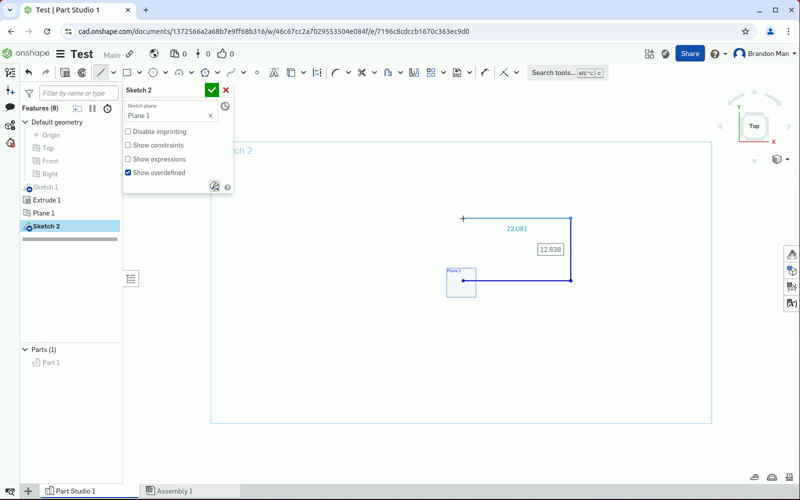
key_up(shift)
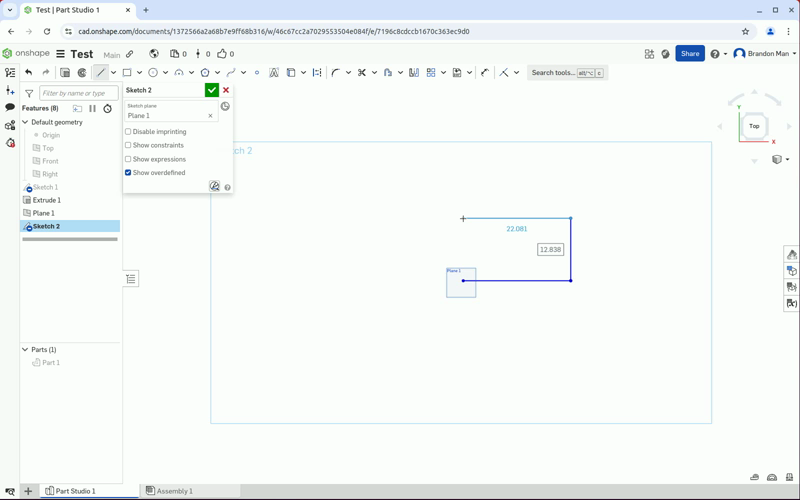
key_down(shift)
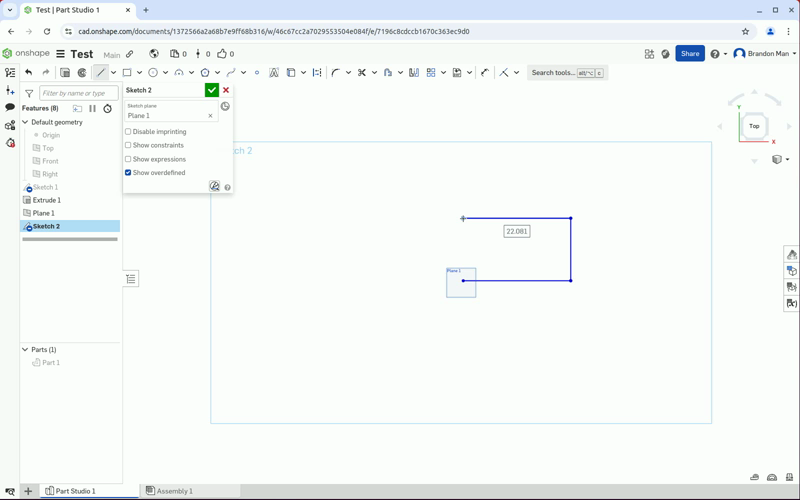
mouse_move(463, 280)
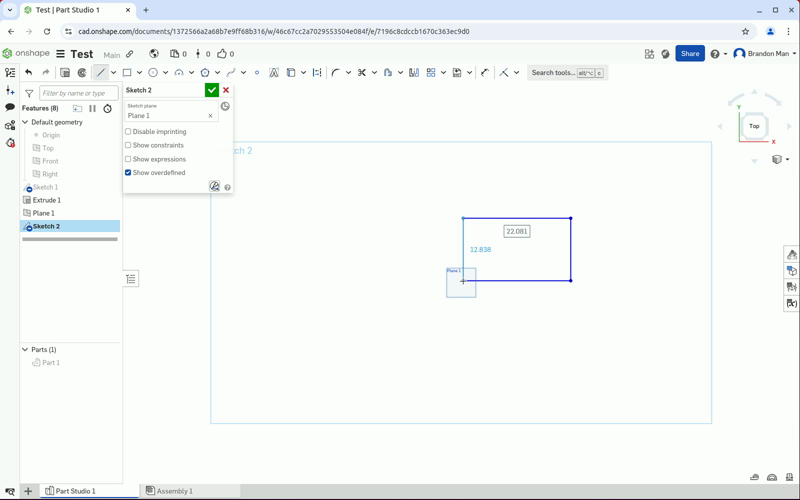
key_up(shift)
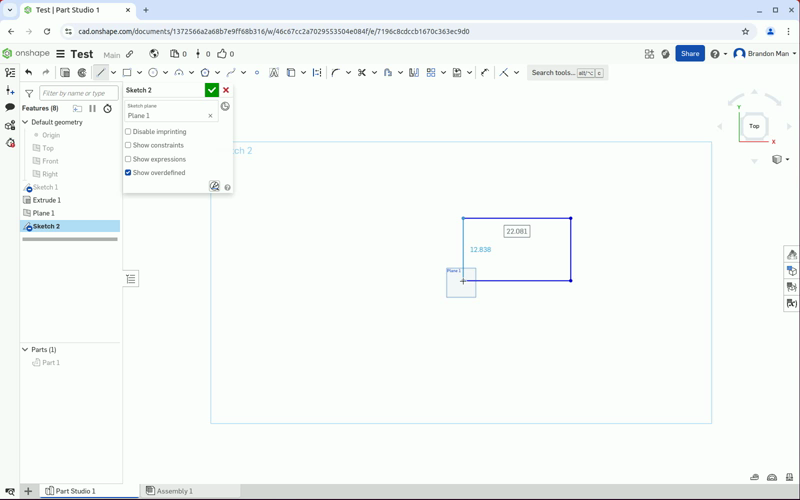
click(463, 280)
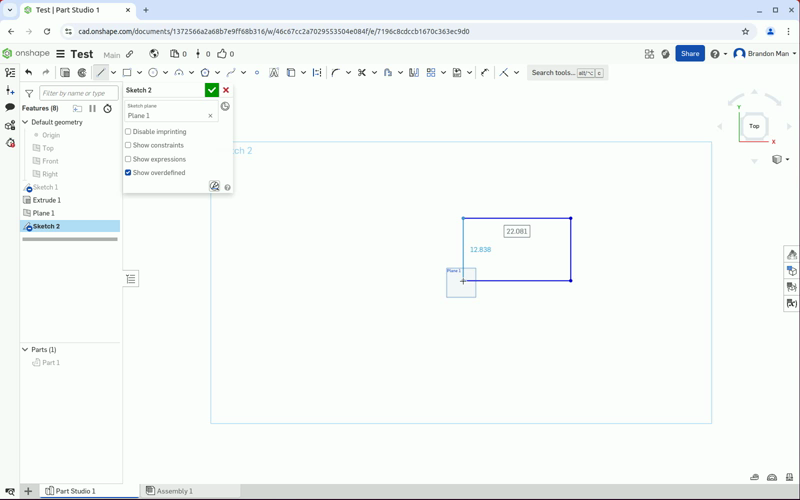
key(esc)
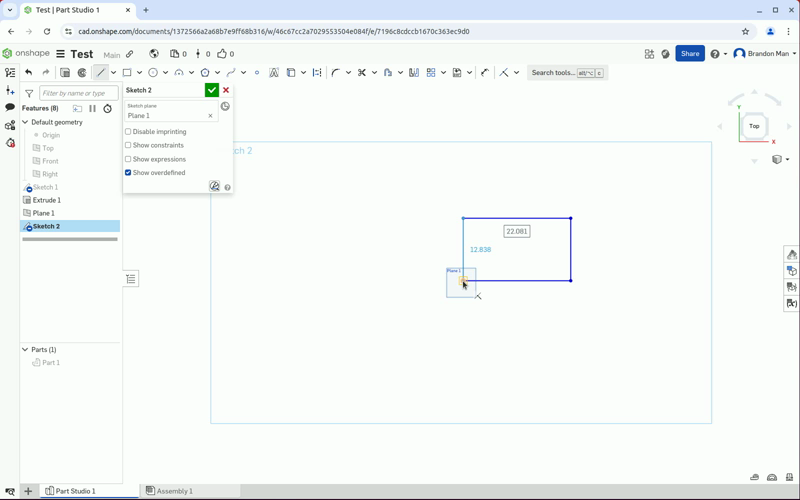
key(l)
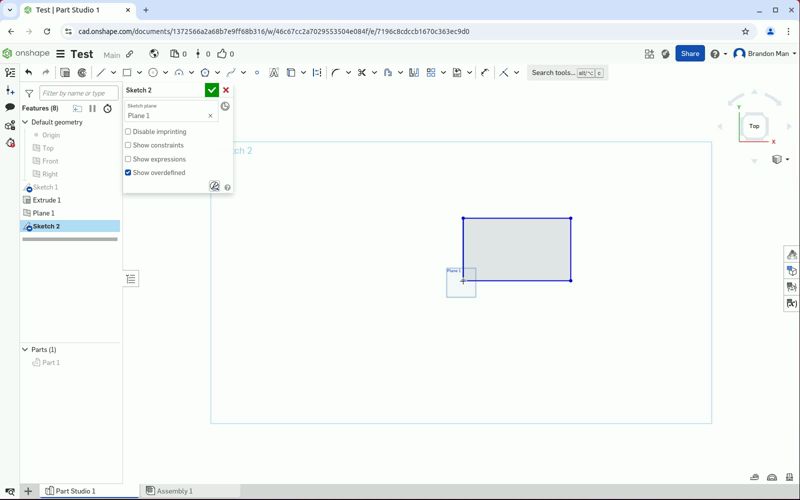
key_down(shift)
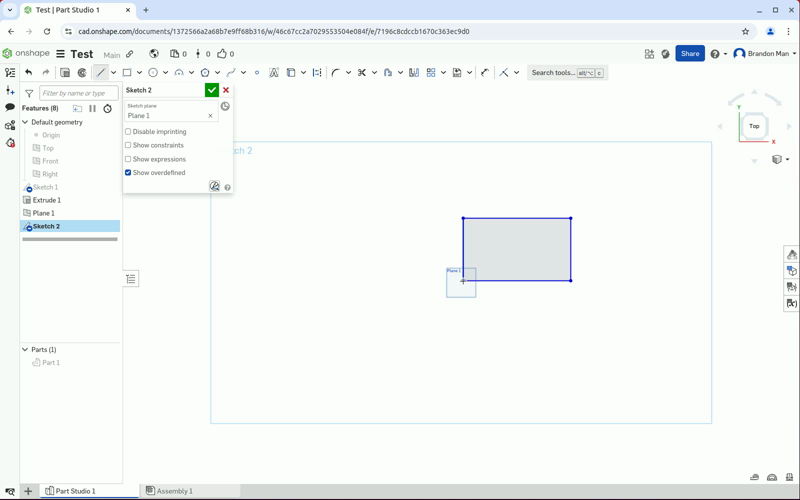
mouse_move(467, 276)
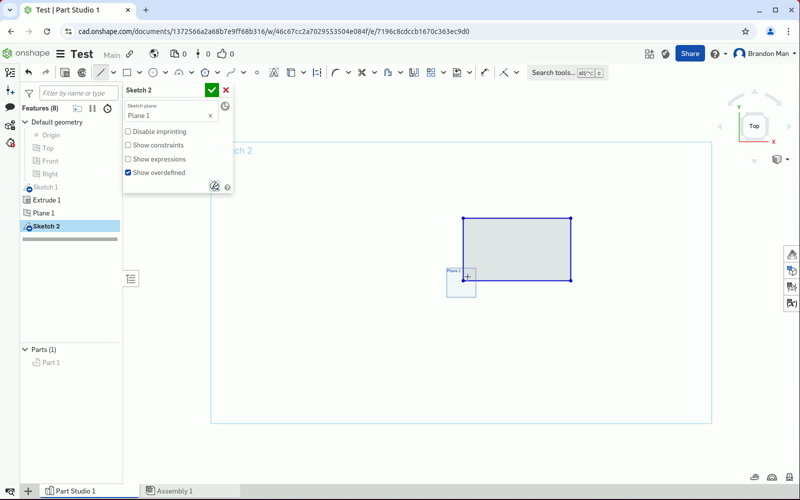
click(467, 276)
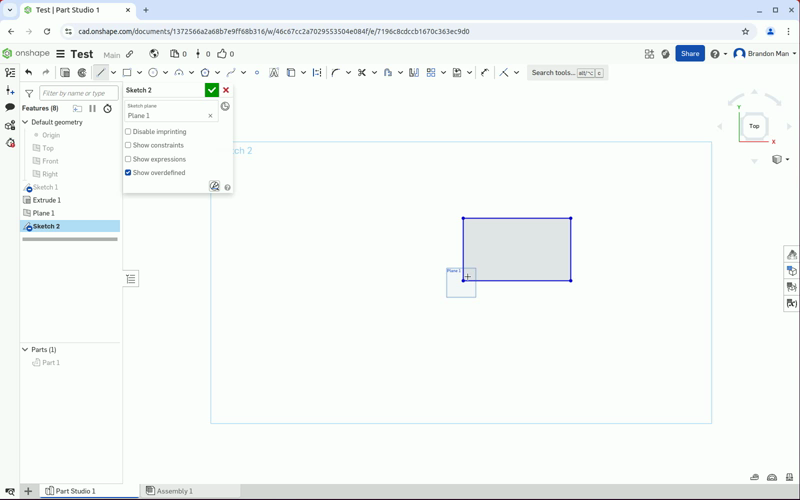
key_up(shift)
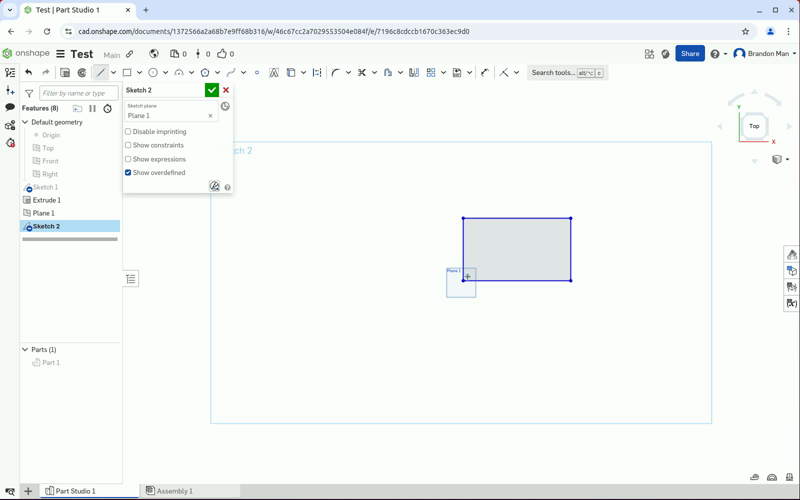
key_down(shift)
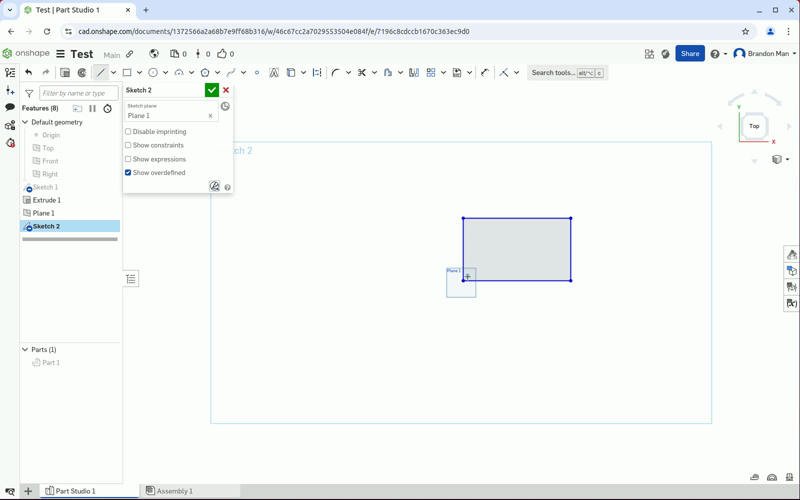
mouse_move(566, 276)
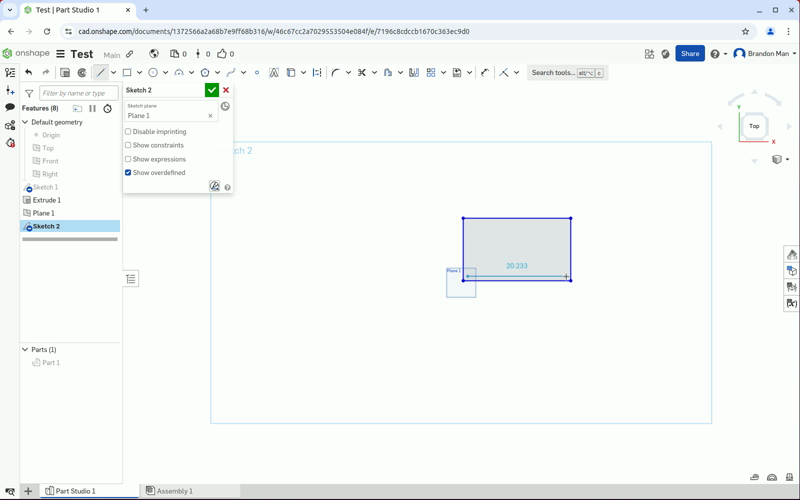
click(566, 276)
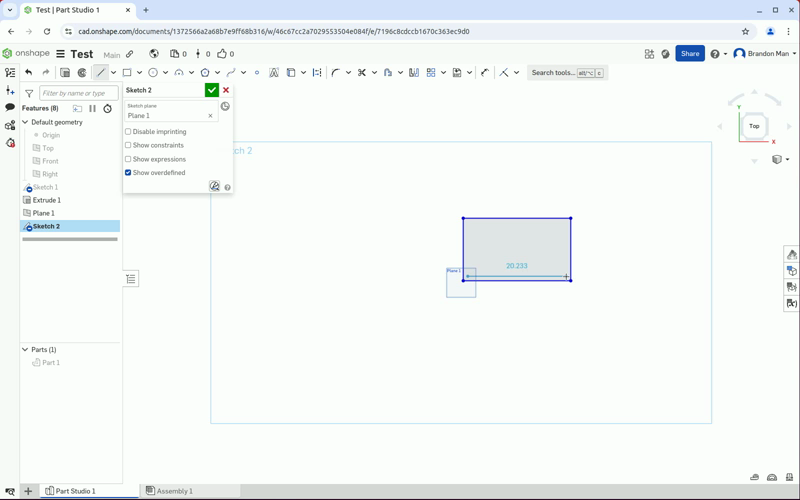
key_up(shift)
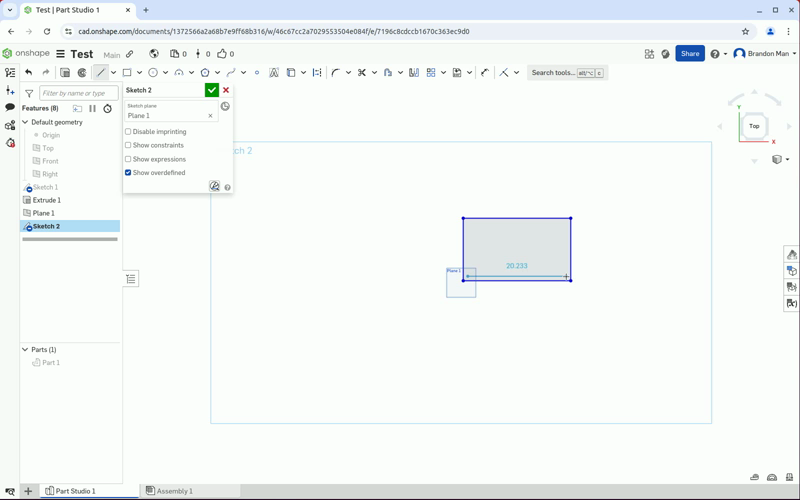
key_down(shift)
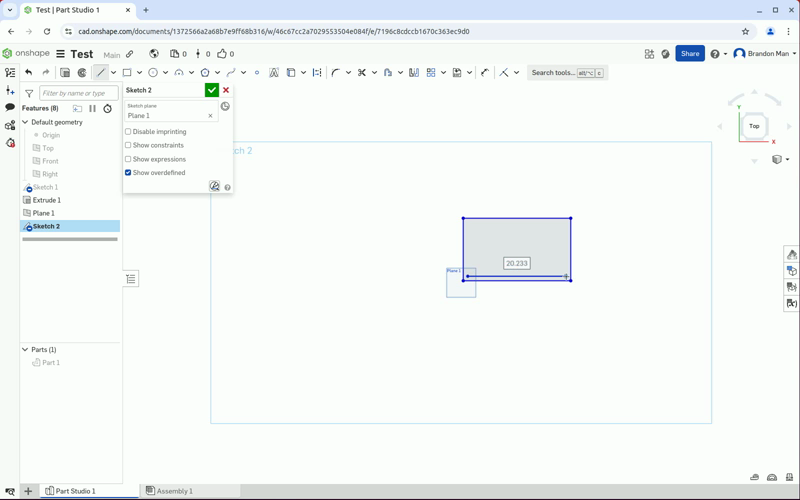
mouse_move(589, 276)
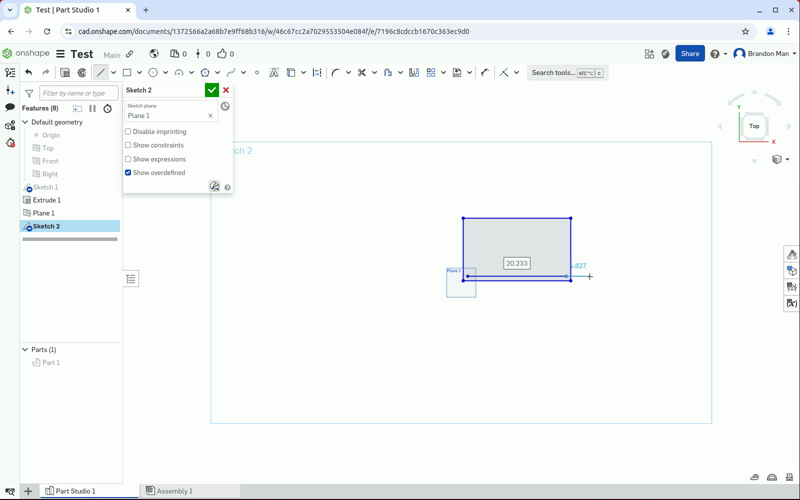
mouse_move(566, 222)
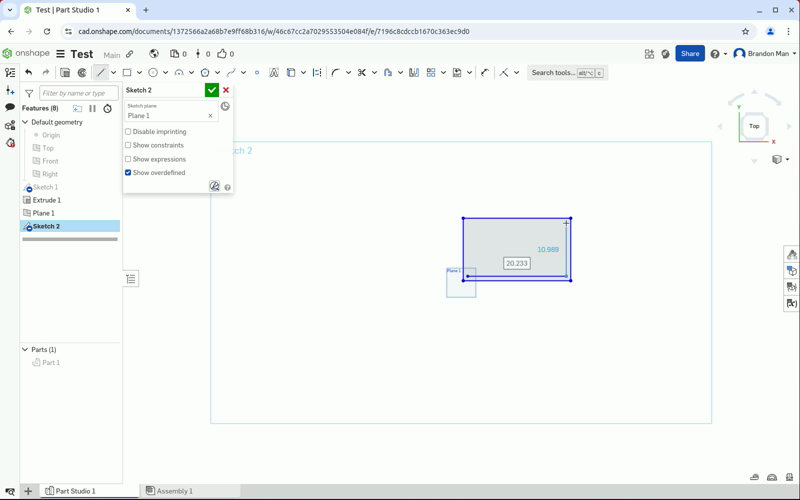
click(566, 222)
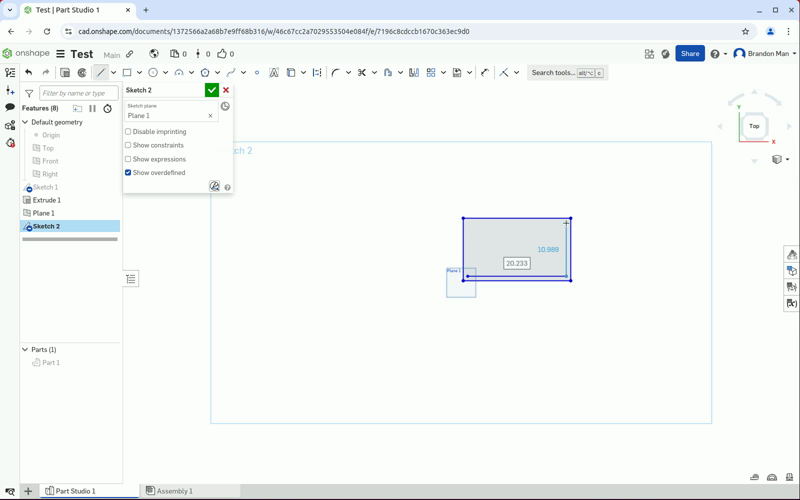
key_up(shift)
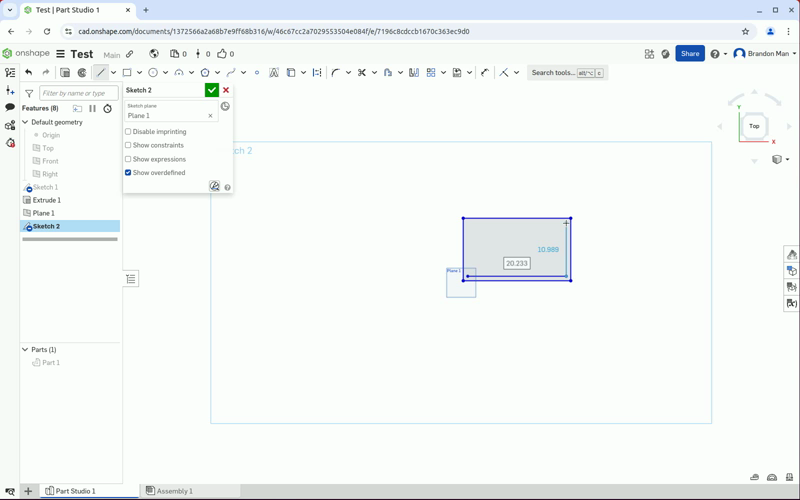
key_down(shift)
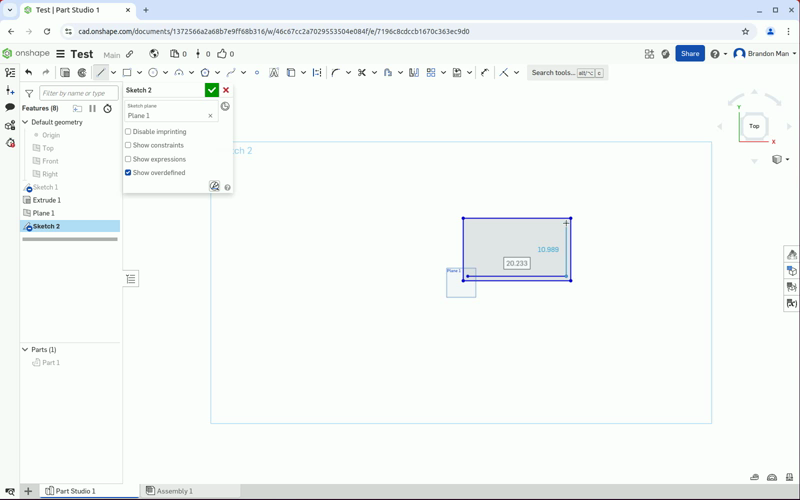
mouse_move(467, 222)
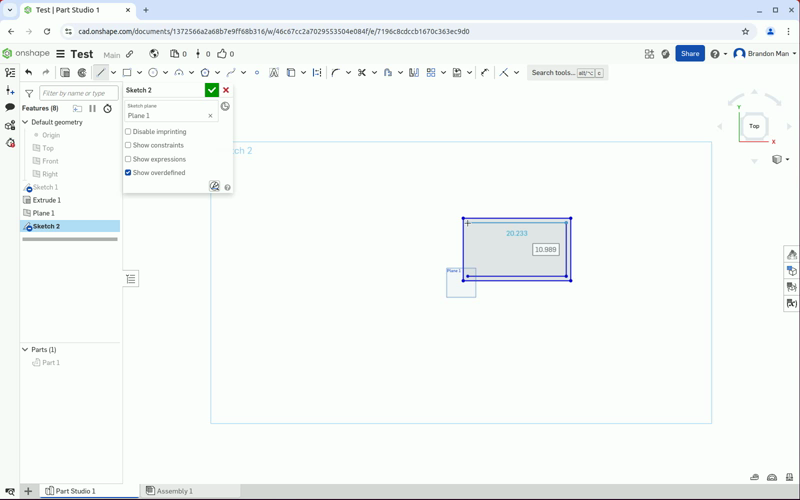
click(467, 222)
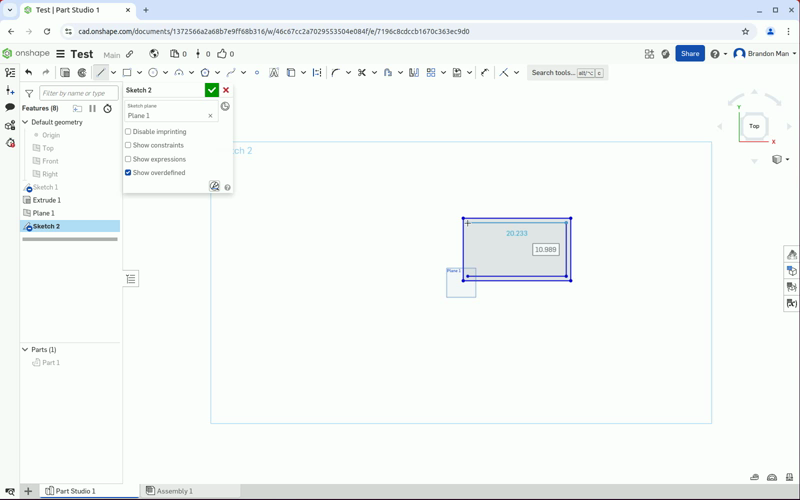
key_up(shift)
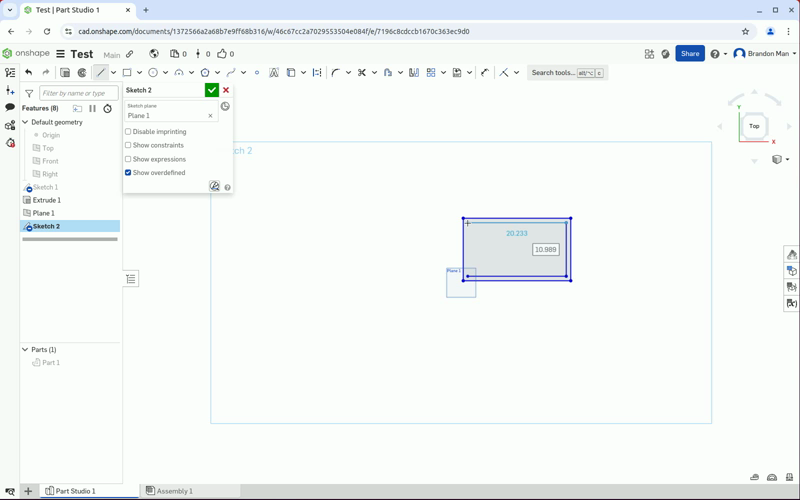
mouse_move(497, 222)
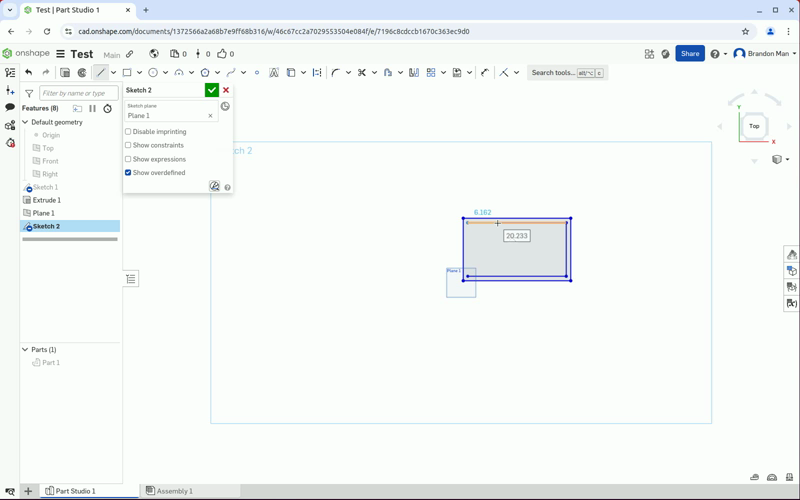
key_down(shift)
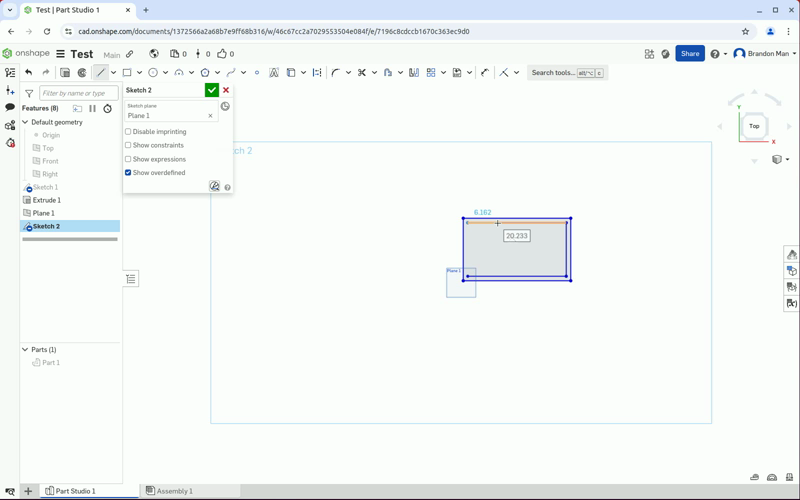
mouse_move(467, 276)
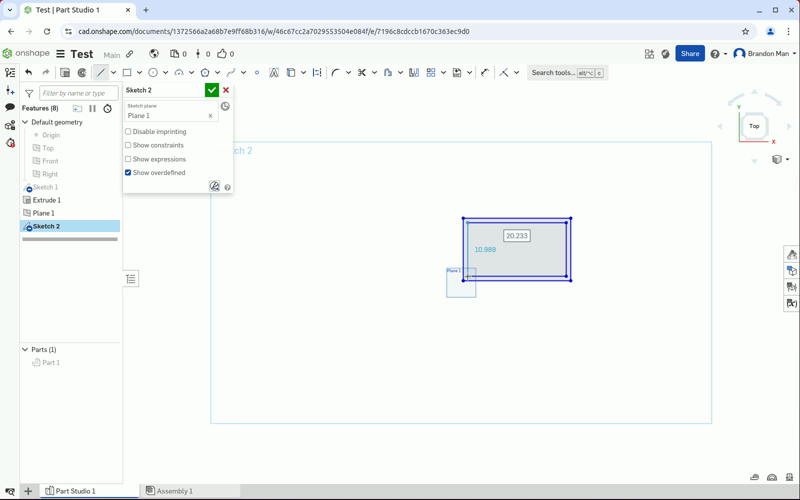
key_up(shift)
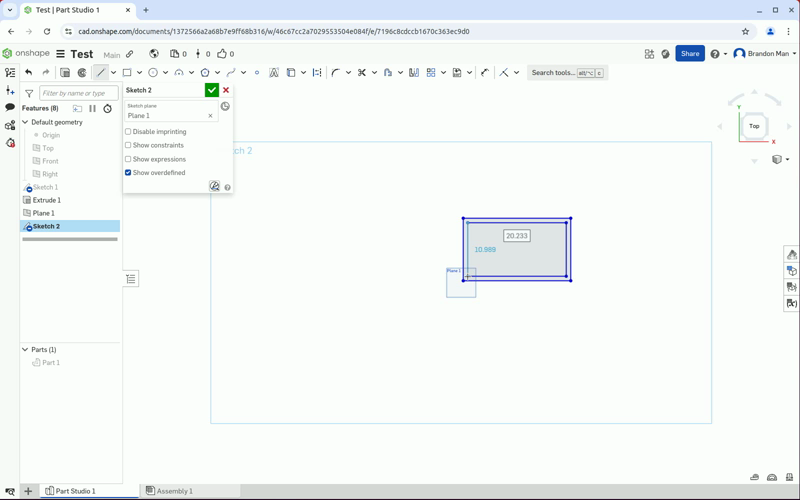
click(467, 276)
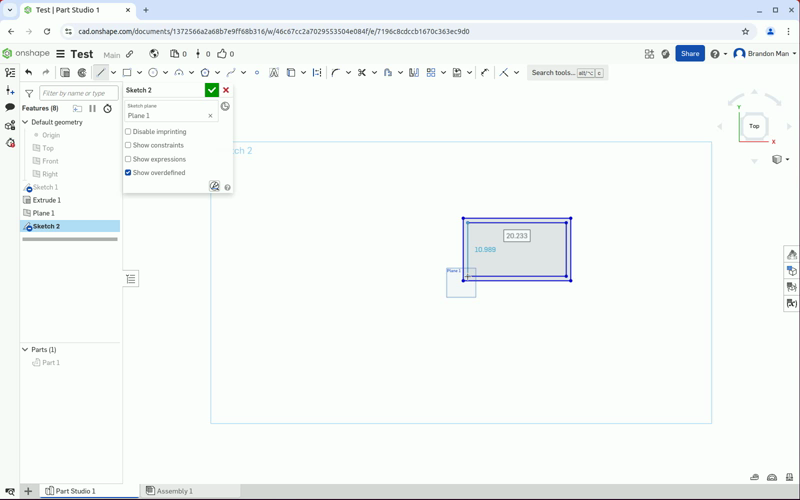
key(esc)
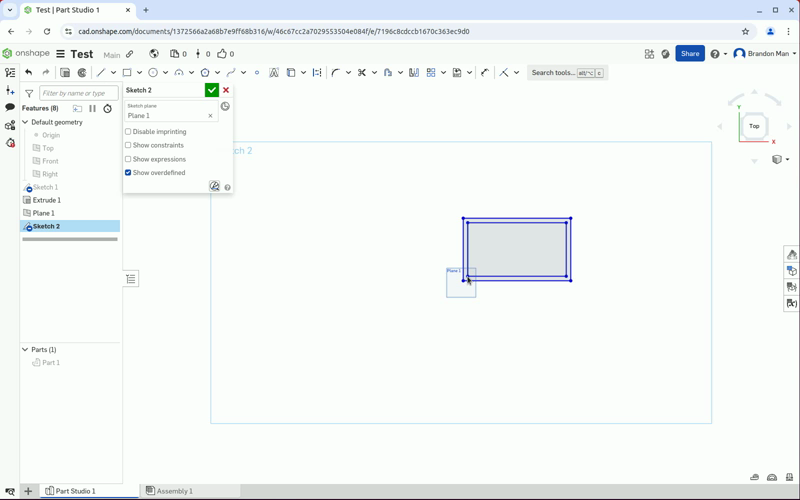
mouse_move(568, 276)
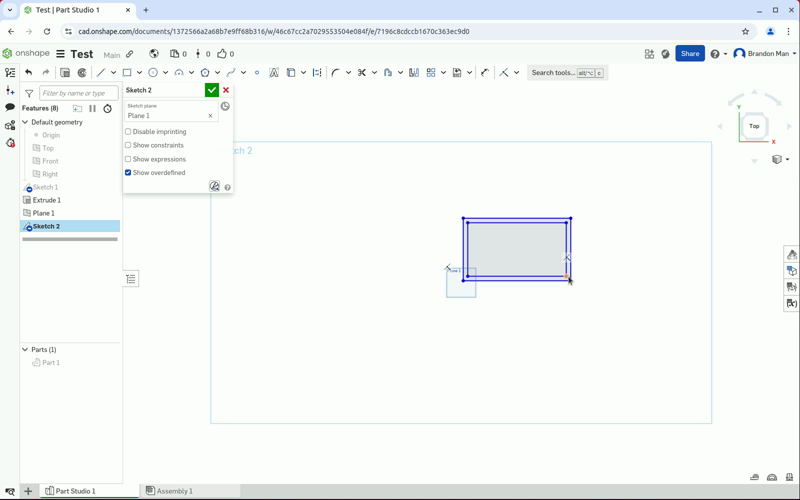
scroll(6)
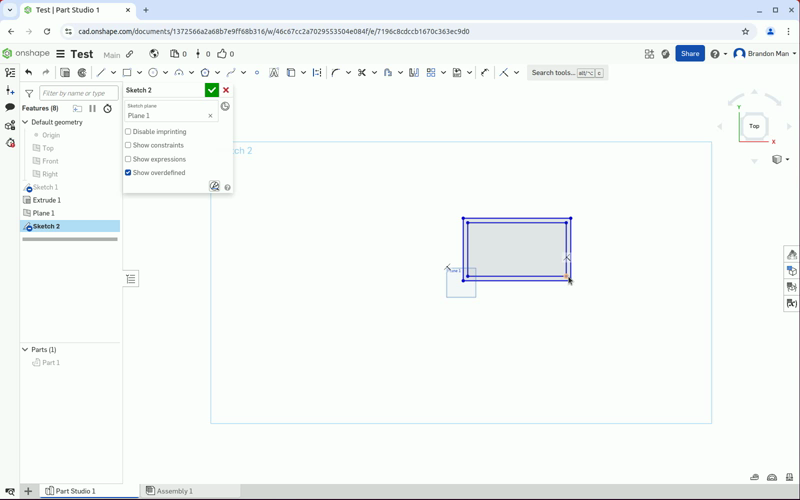
scroll(6)
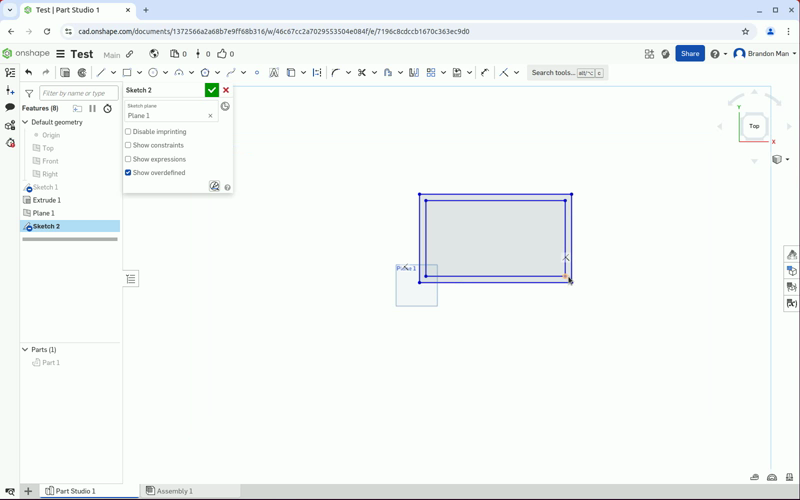
scroll(6)
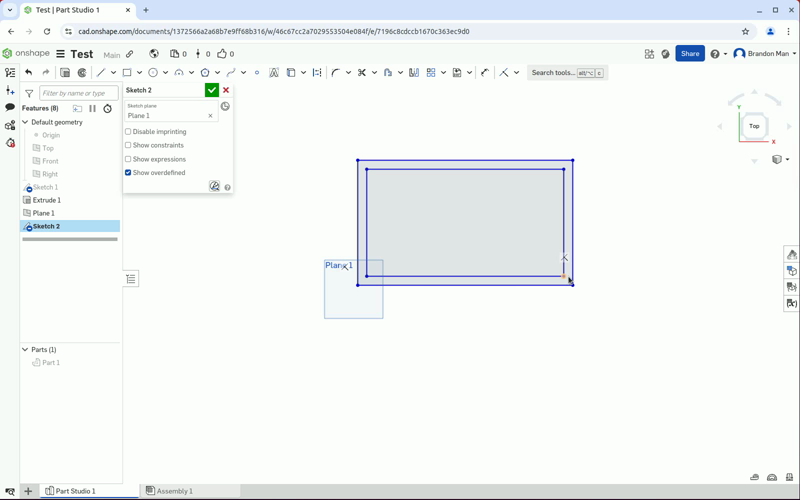
scroll(6)
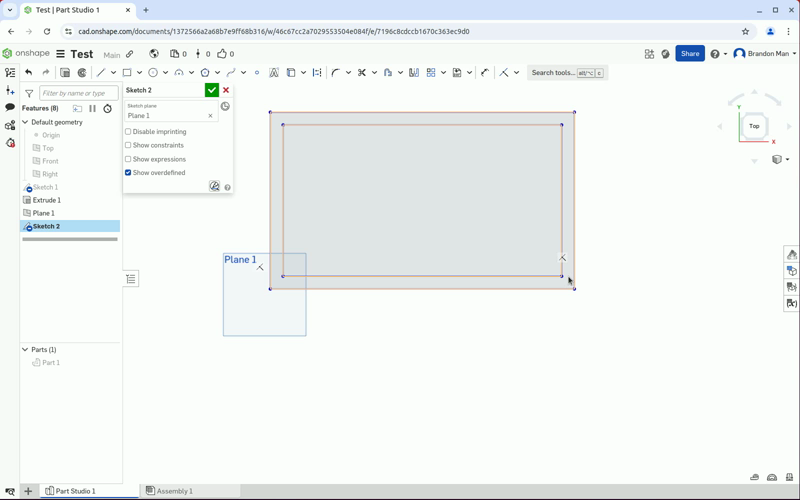
scroll(6)
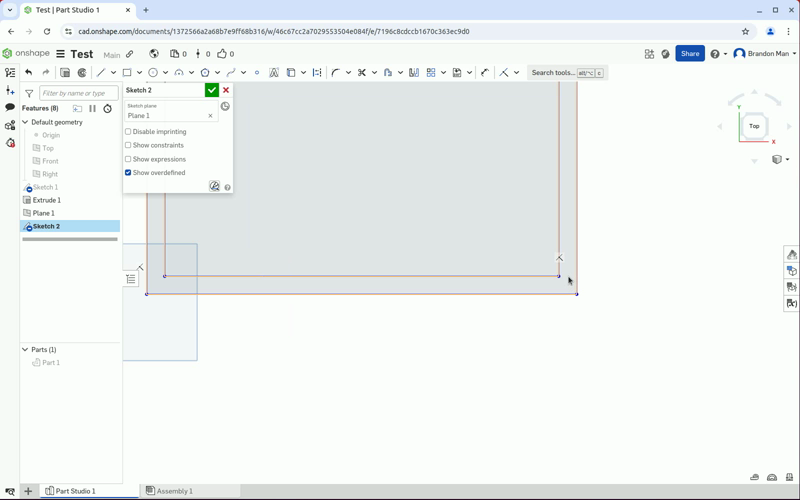
scroll(6)
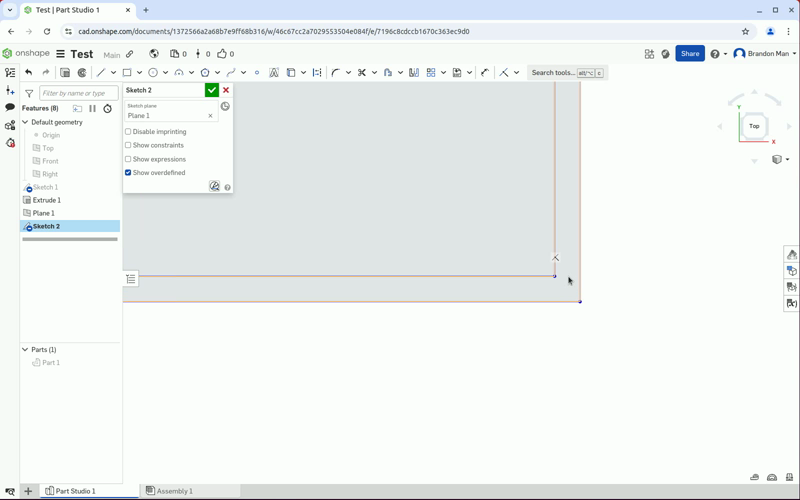
scroll(6)
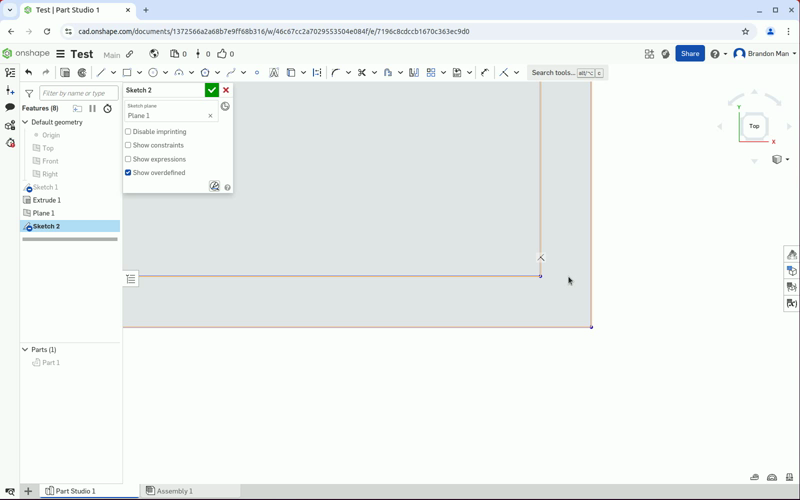
click(568, 276)
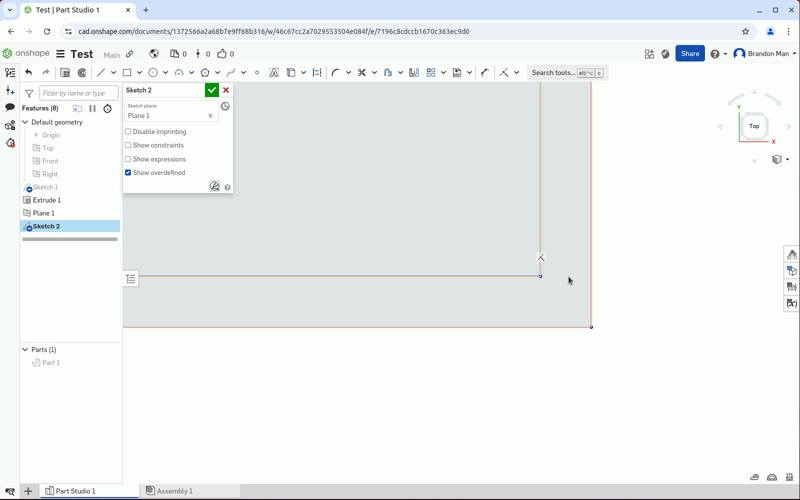
scroll(-6)
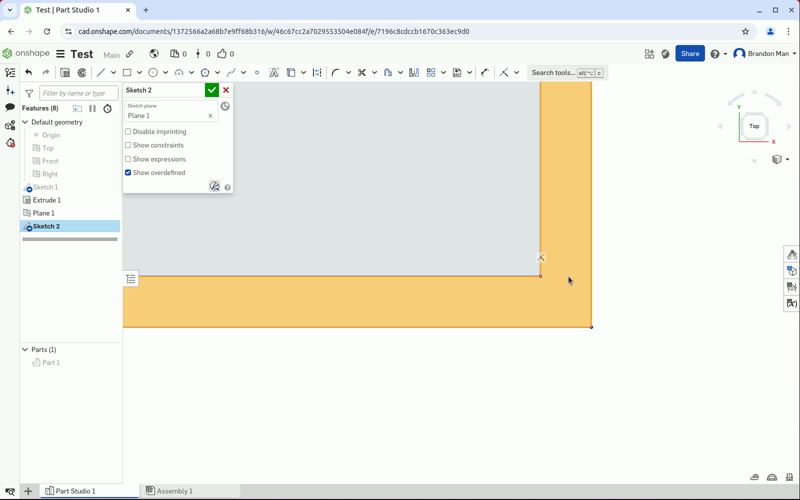
scroll(-6)
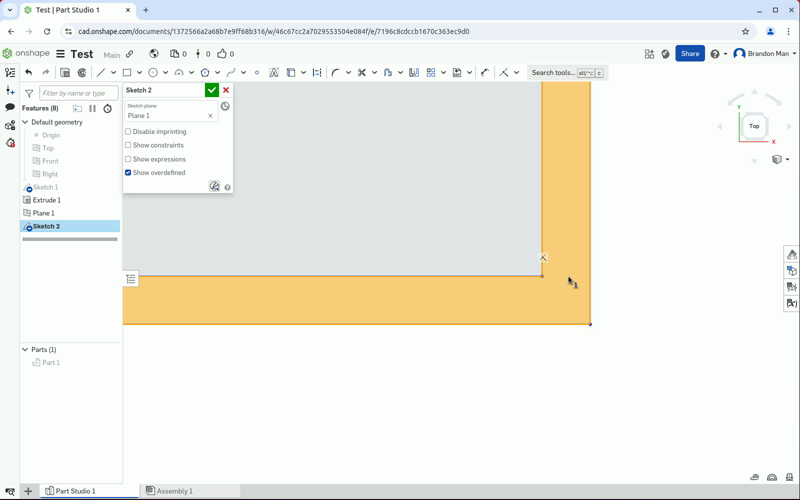
scroll(-6)
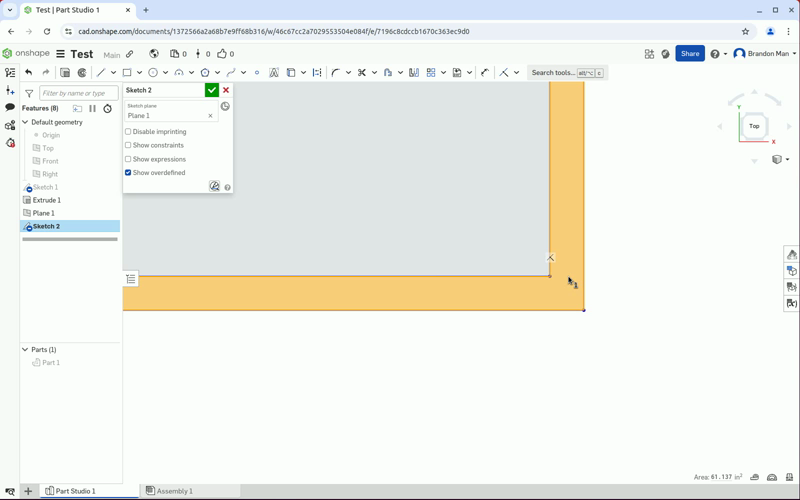
scroll(-6)
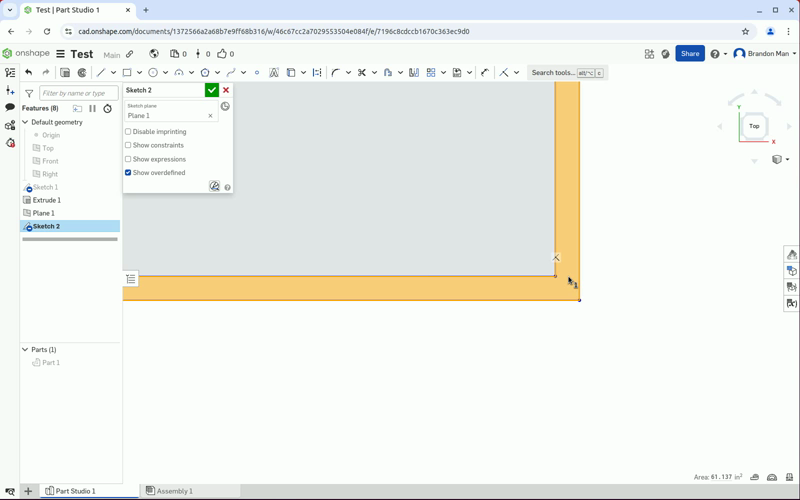
scroll(-6)
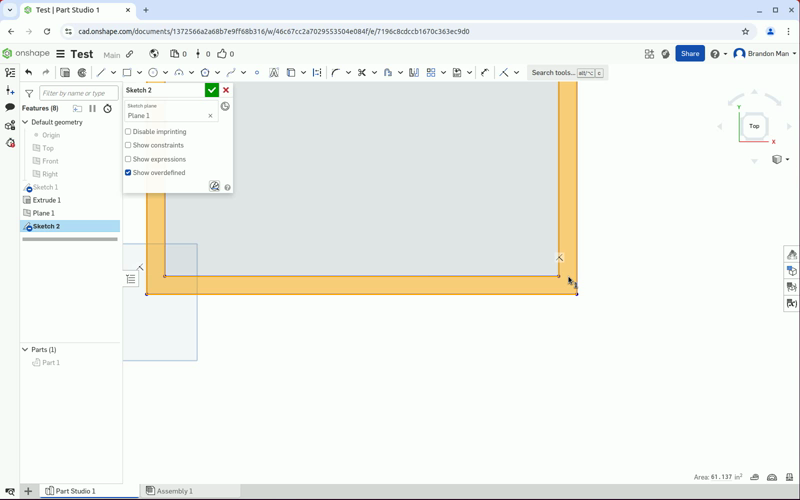
scroll(-6)
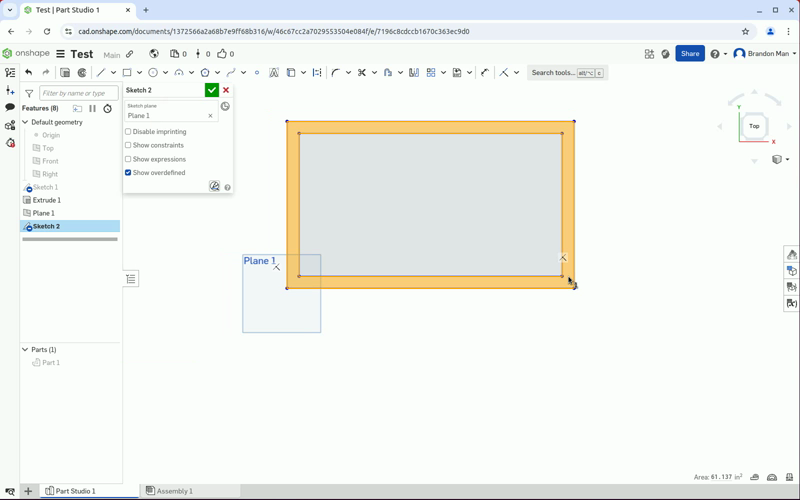
scroll(-6)
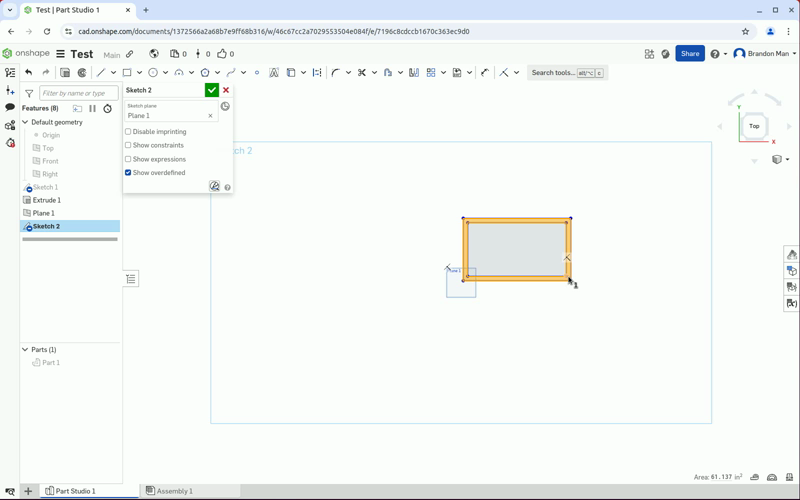
mouse_move(73, 352)
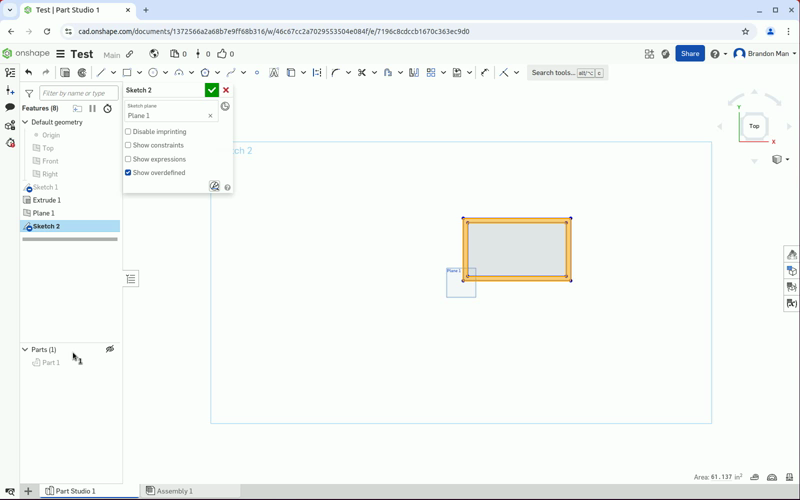
key(shift+y)
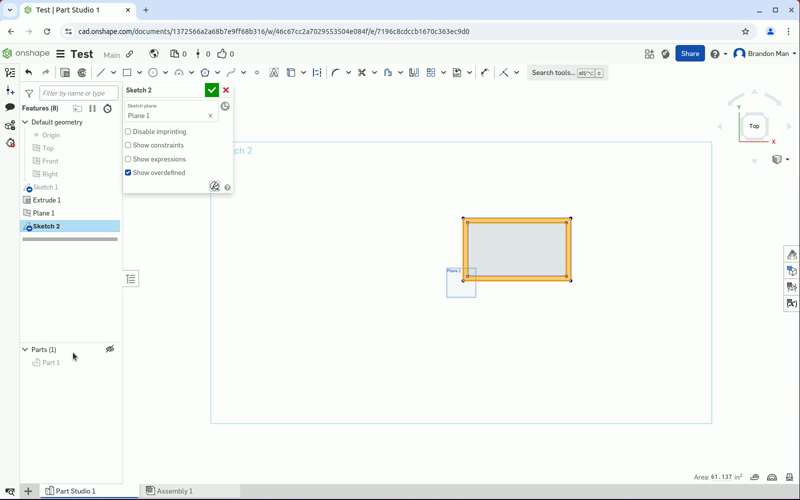
key(shift+e)
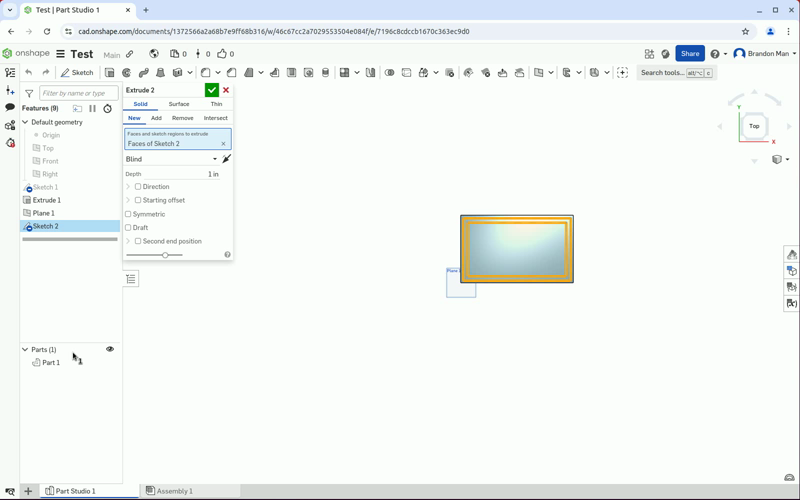
mouse_move(143, 106)
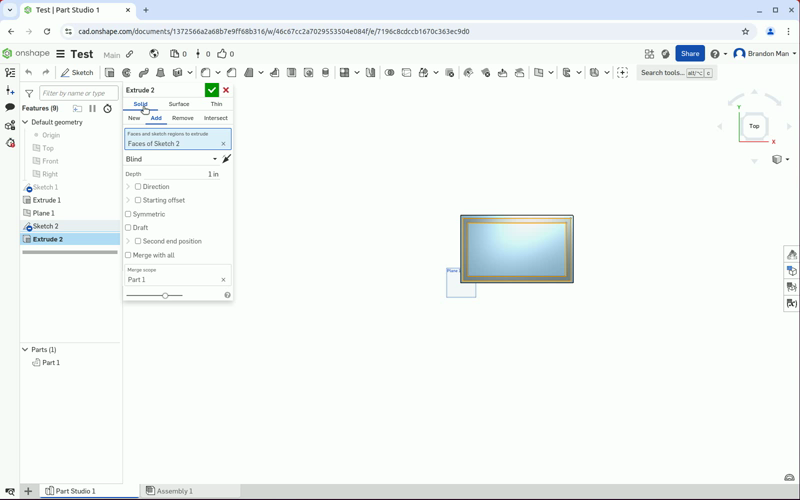
click(143, 106)
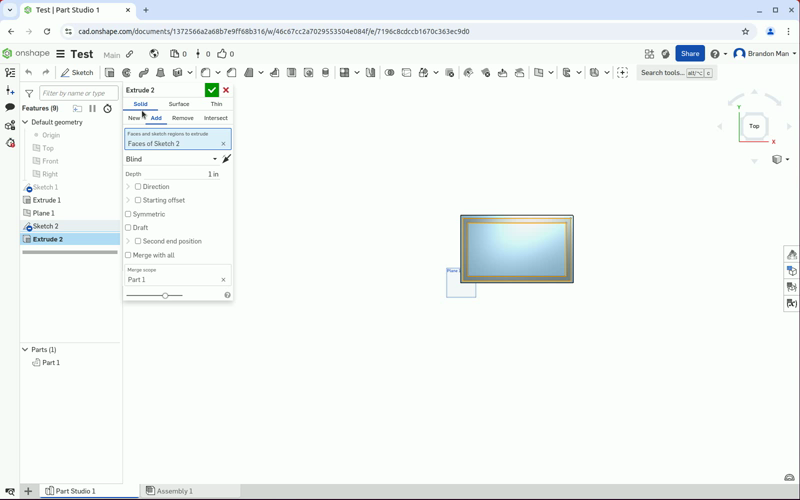
mouse_move(137, 120)
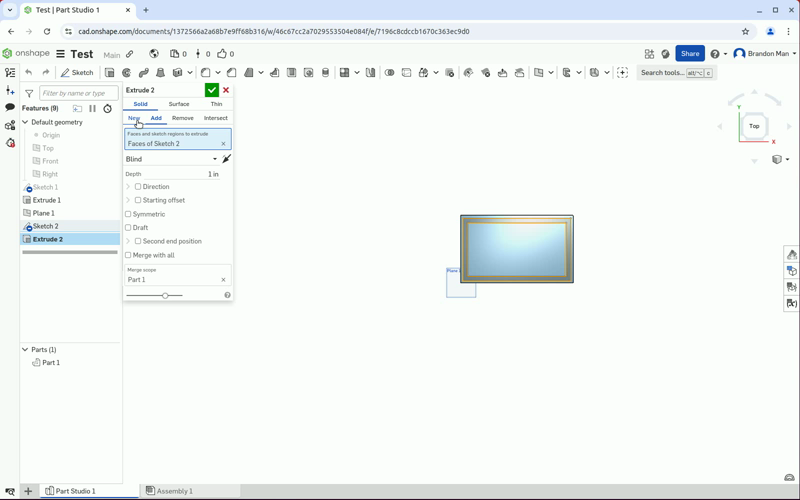
click(137, 120)
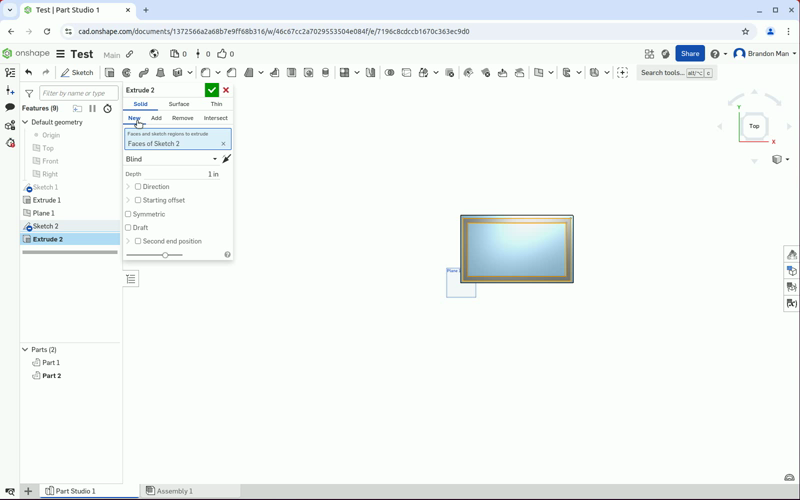
key(tab, 4)
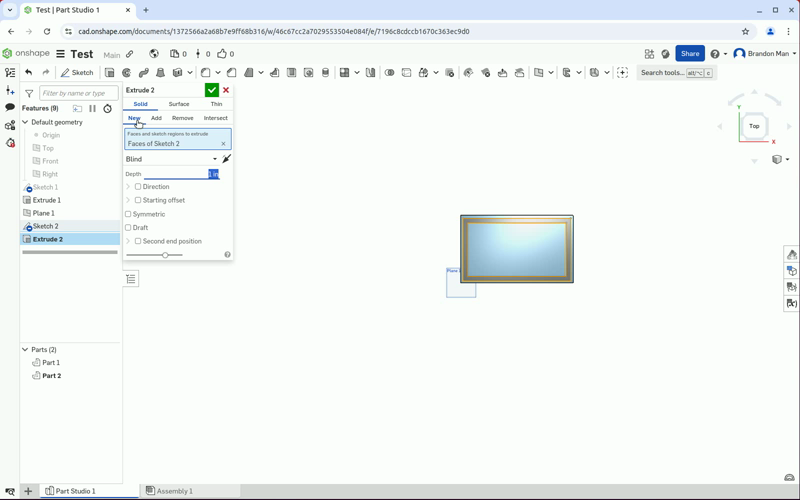
text(0.963)
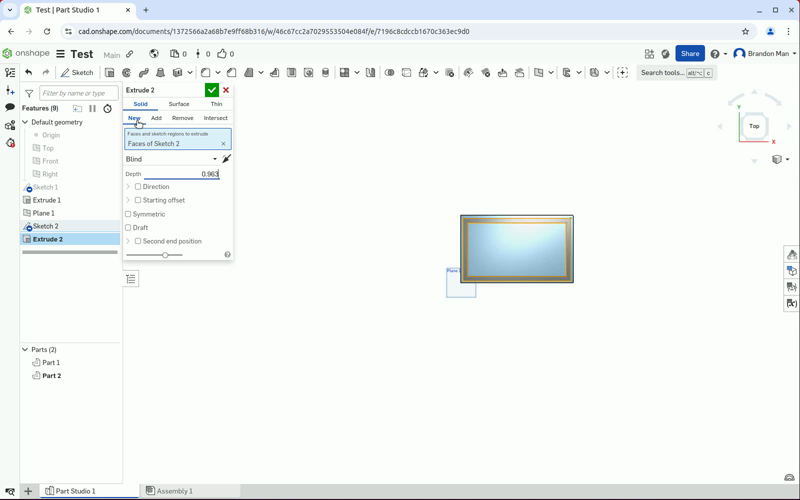
key(enter)
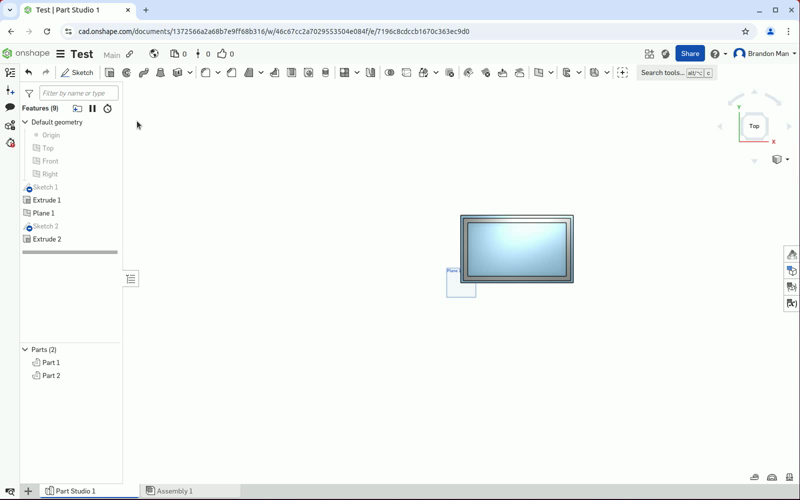
key(shift+h)
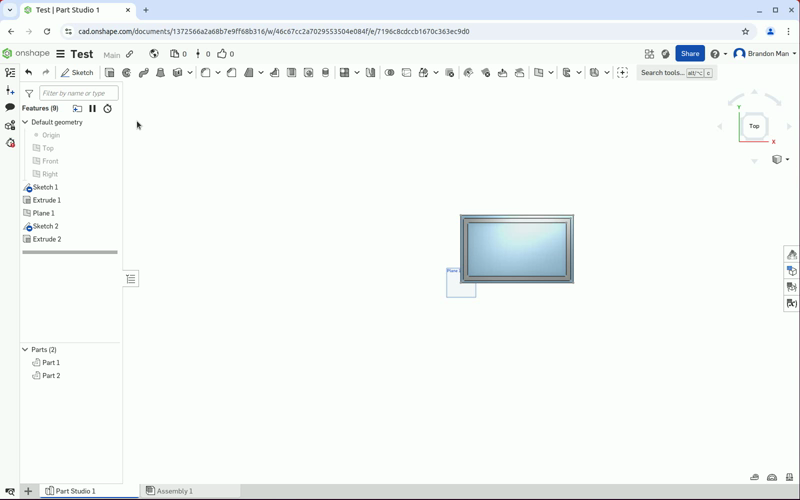
key(shift+h)
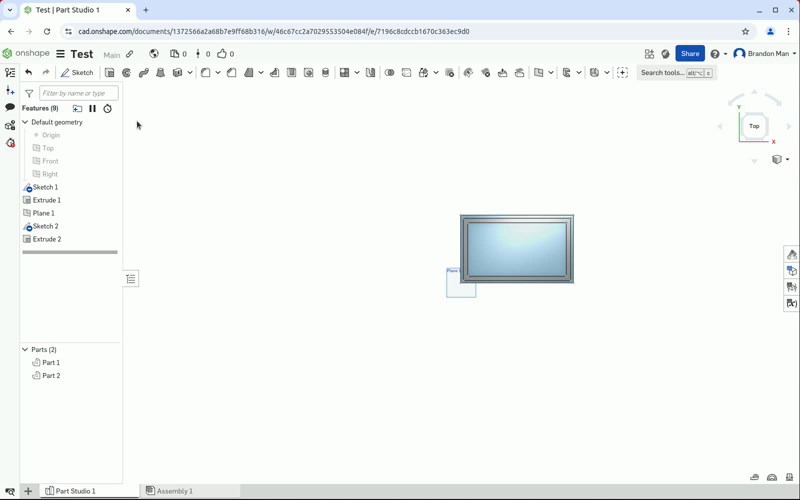
key(shift+7)
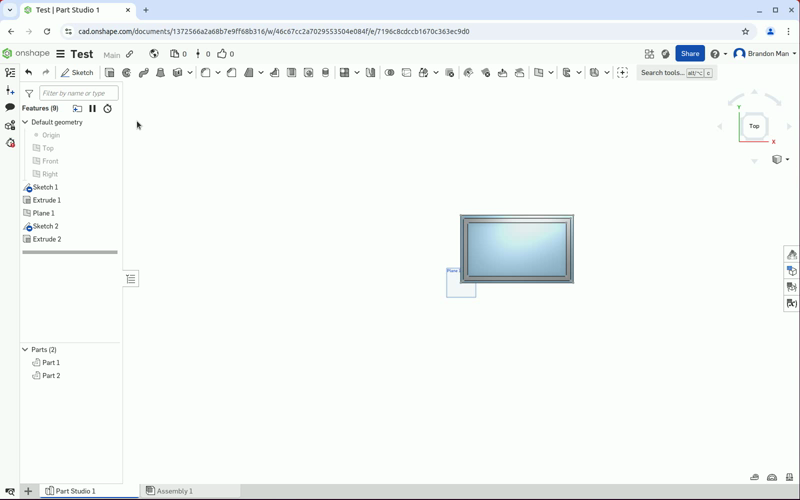
key(up, 3)
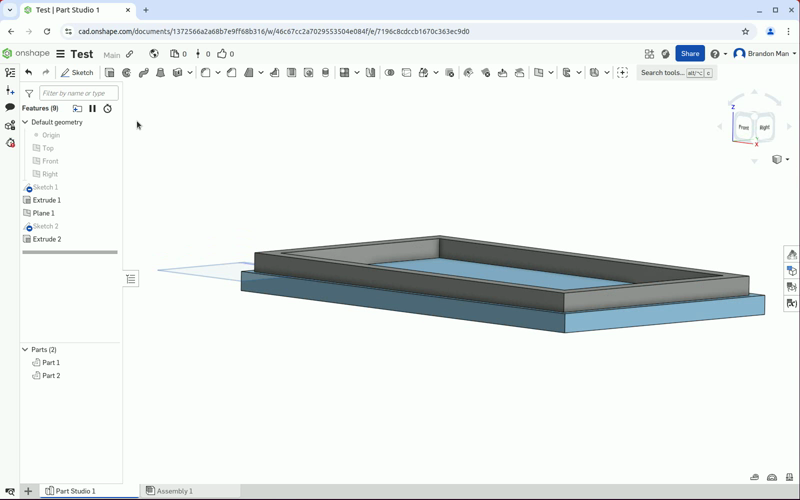
key(left, 3)
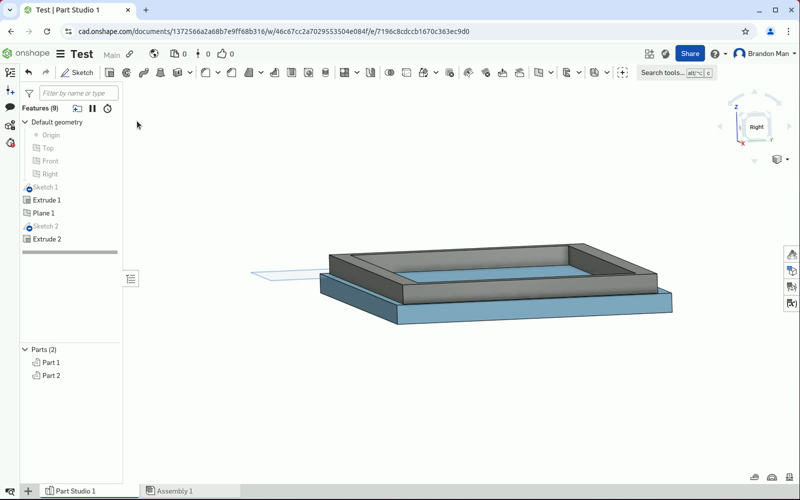
key(right, 3)
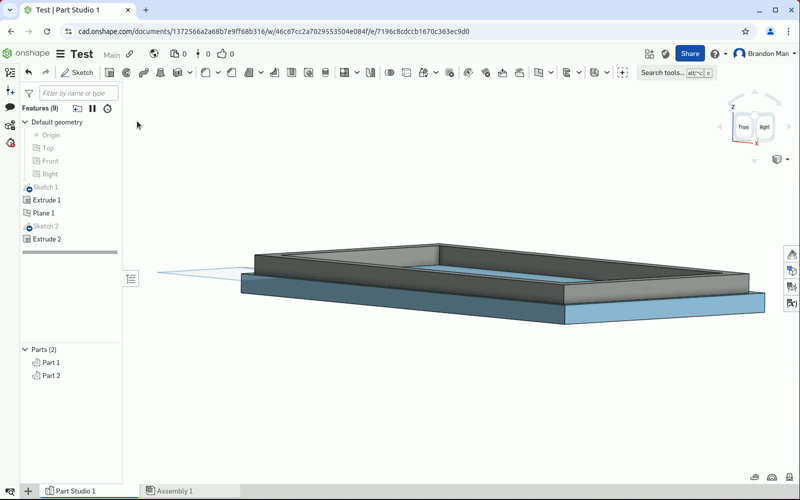
key(down, 3)
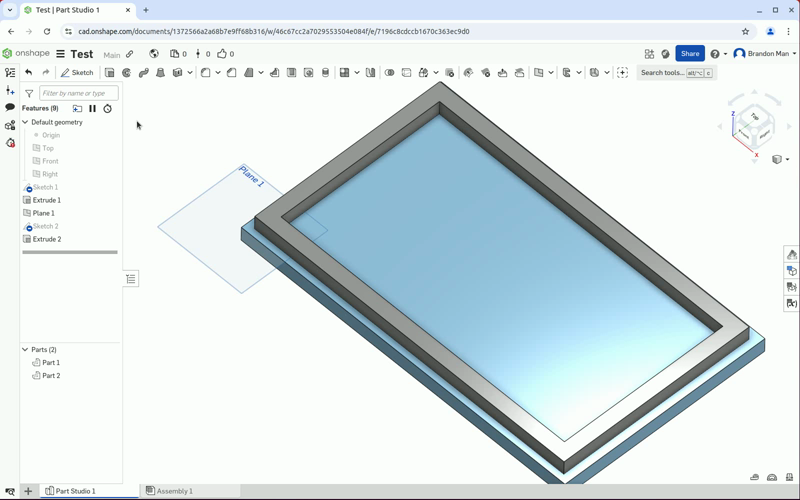
mouse_move(73, 189)
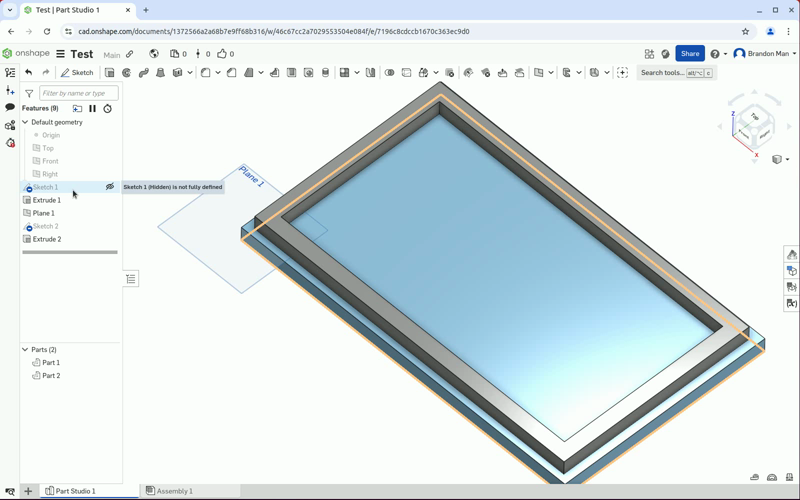
click(73, 189)